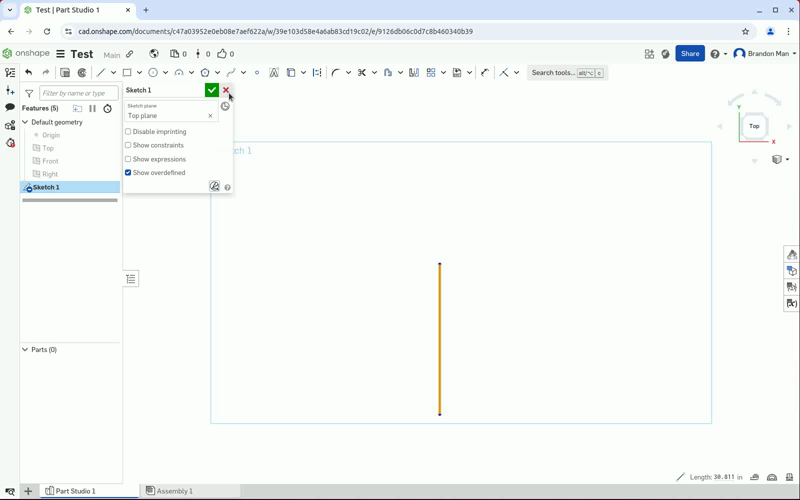
key(shift+h)
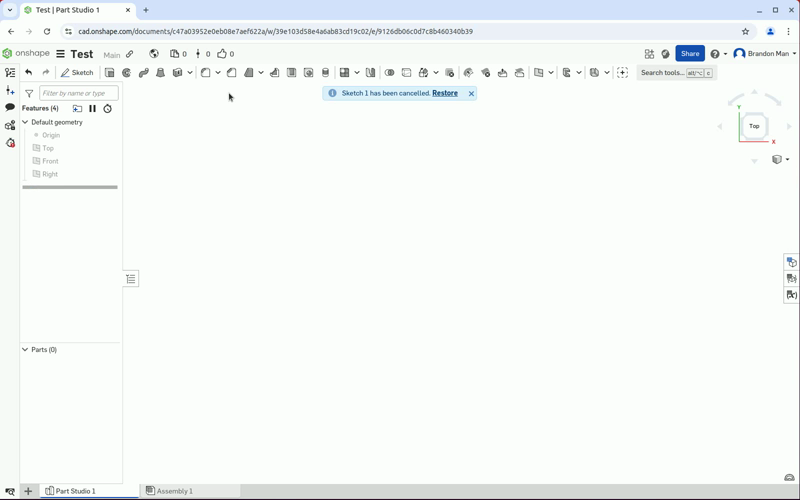
mouse_move(73, 352)
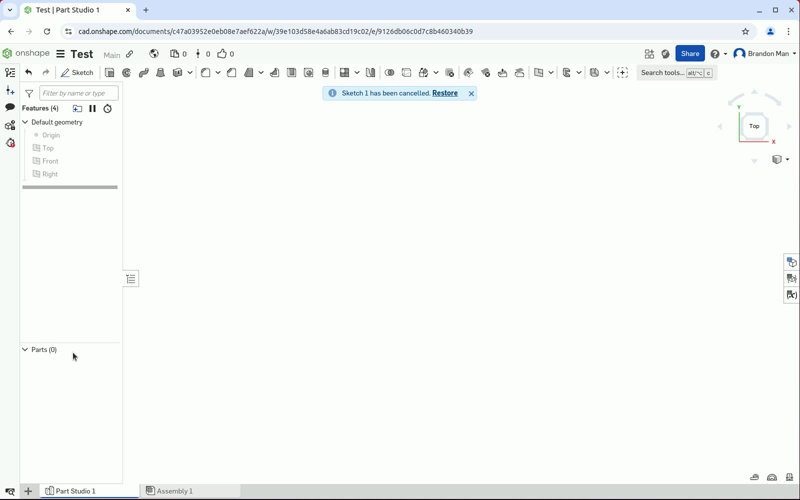
key(y)
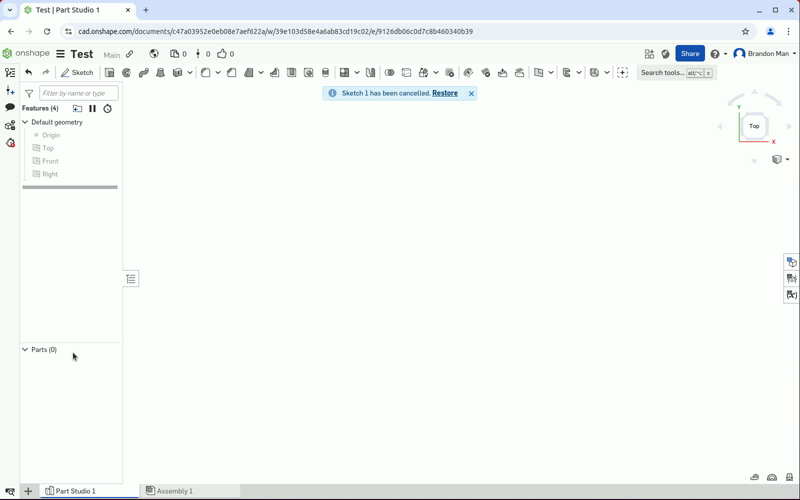
key(shift+p)
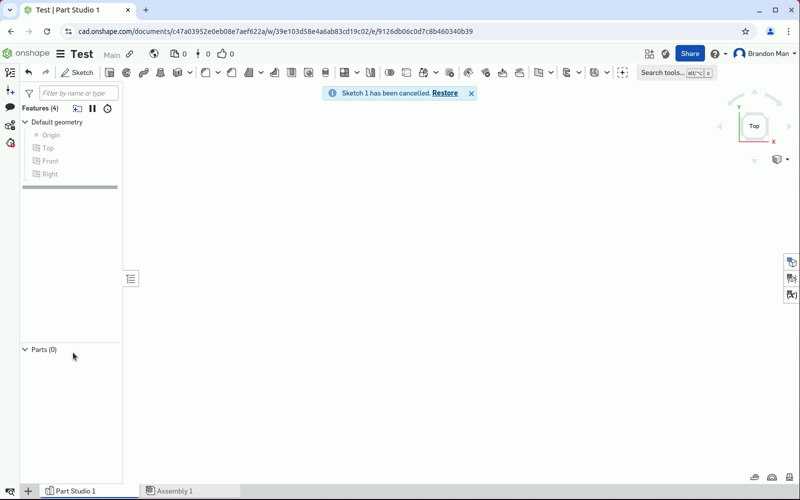
key(space)
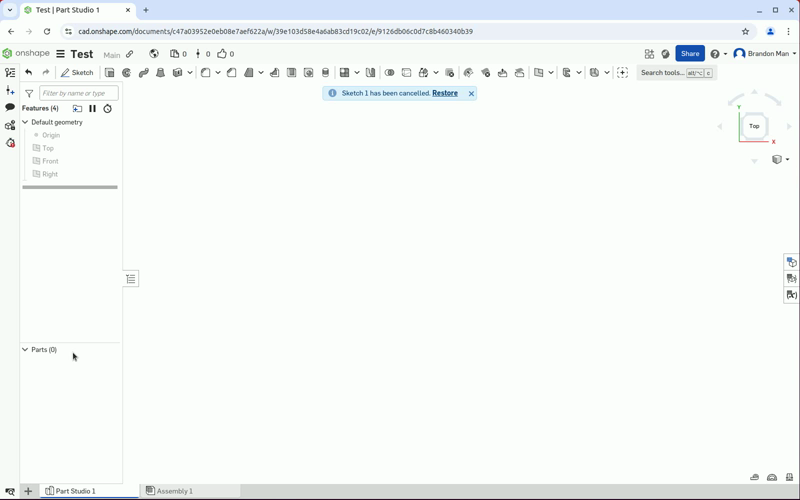
key_down(shift)
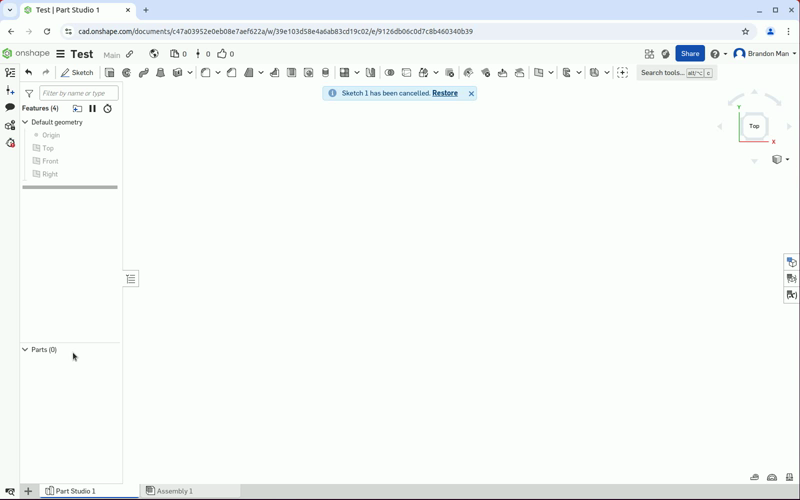
key(up)
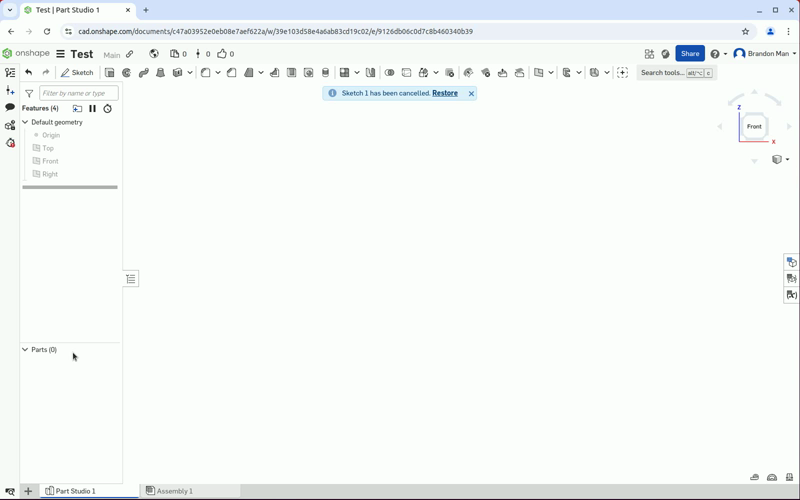
key_up(shift)
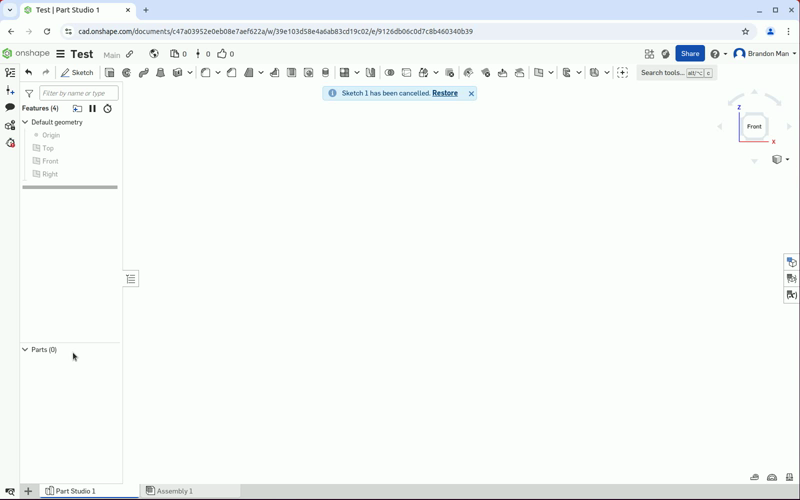
mouse_move(73, 352)
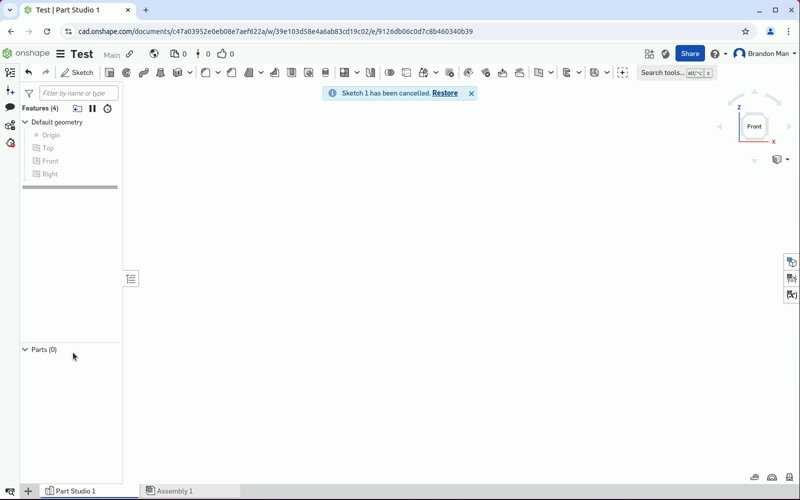
key(shift+y)
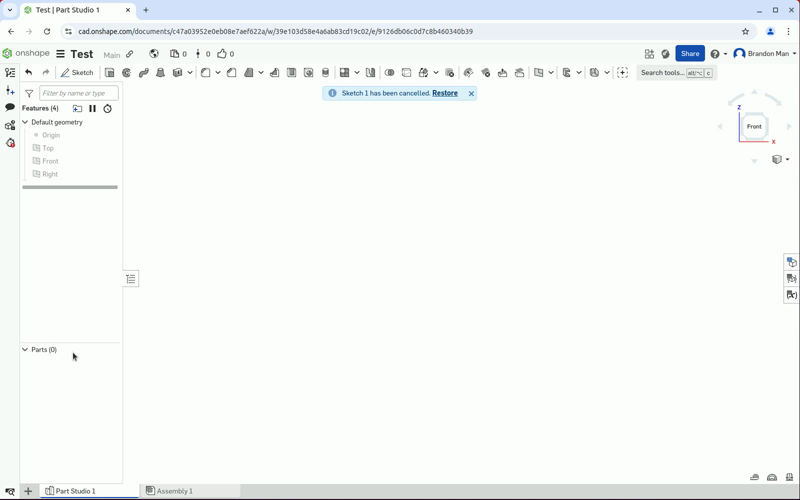
key(shift+s)
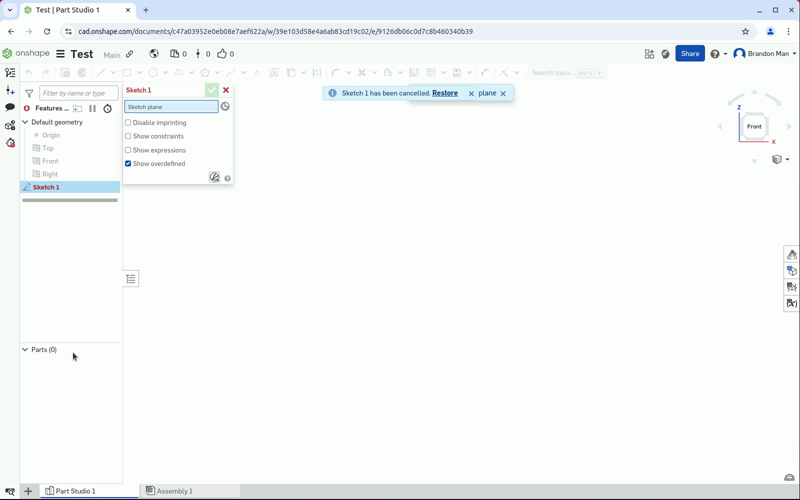
mouse_move(73, 163)
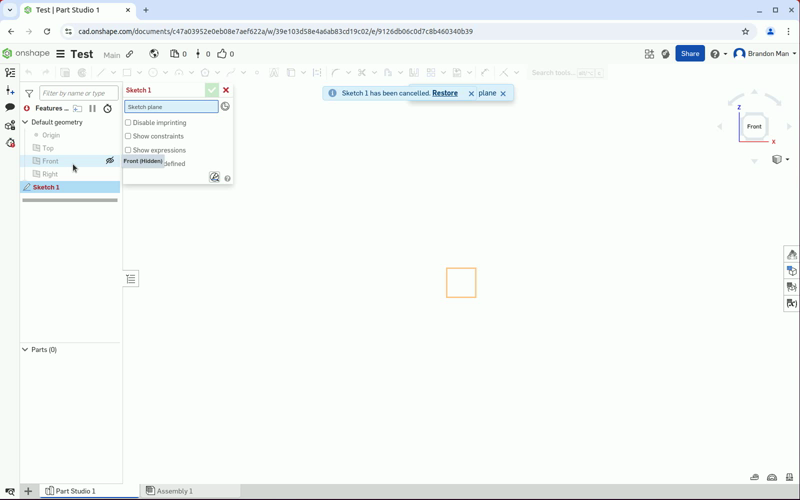
click(73, 163)
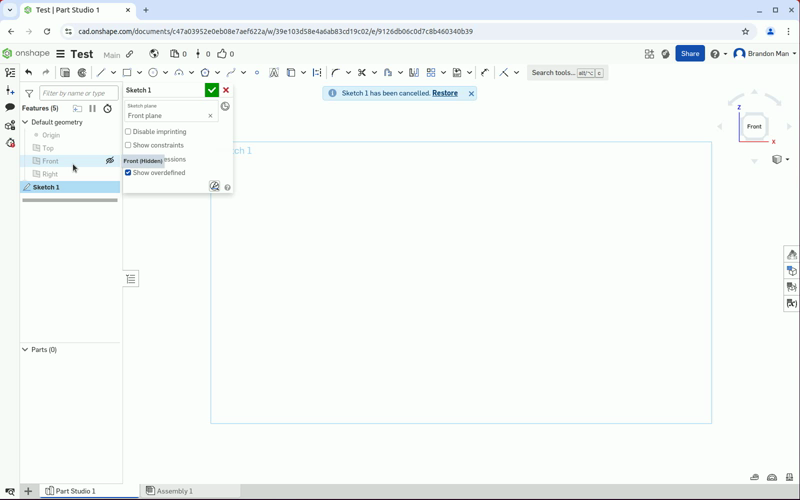
mouse_move(73, 352)
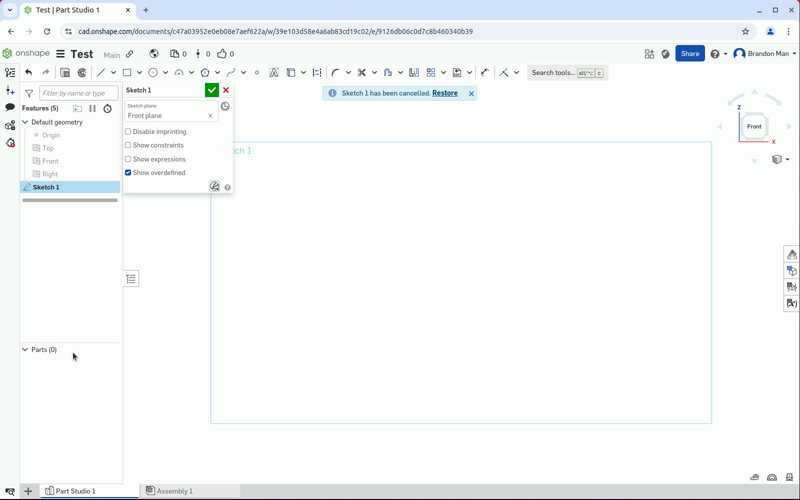
key(y)
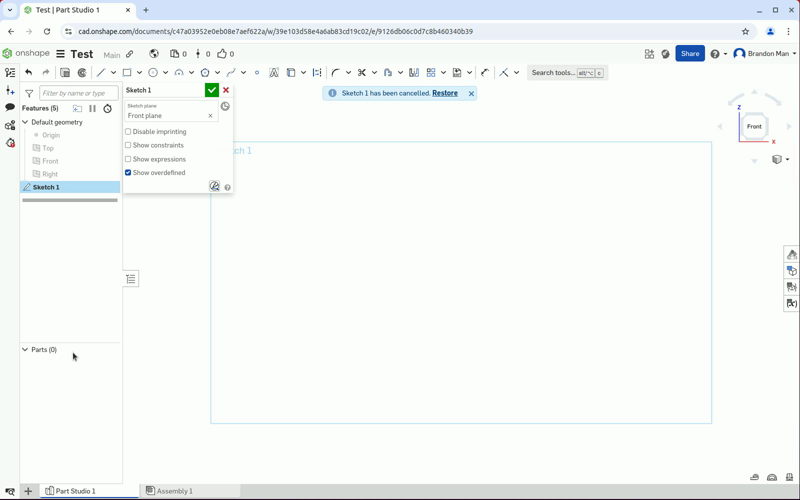
key(l)
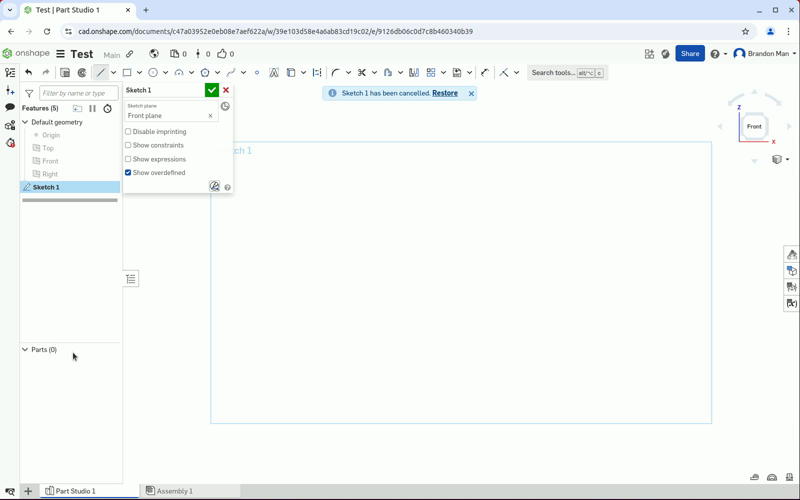
key_down(shift)
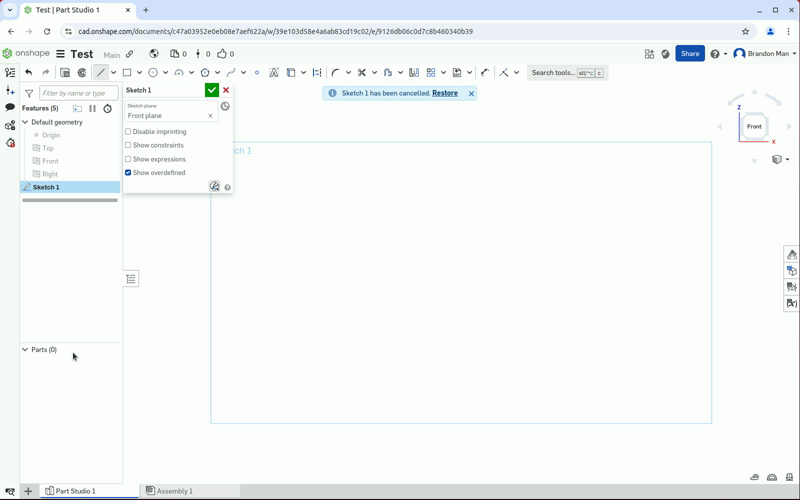
mouse_move(460, 282)
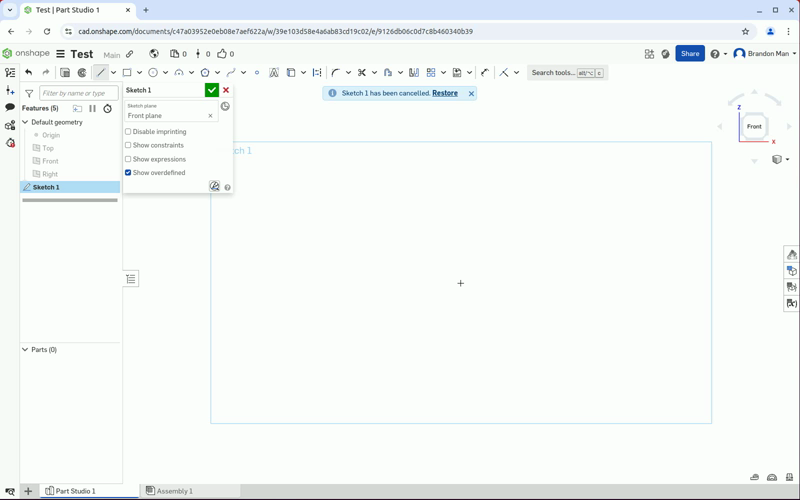
click(460, 282)
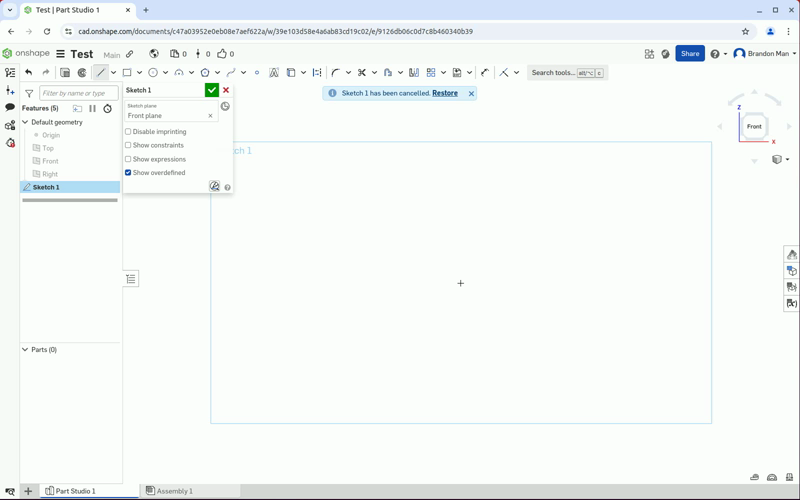
key_up(shift)
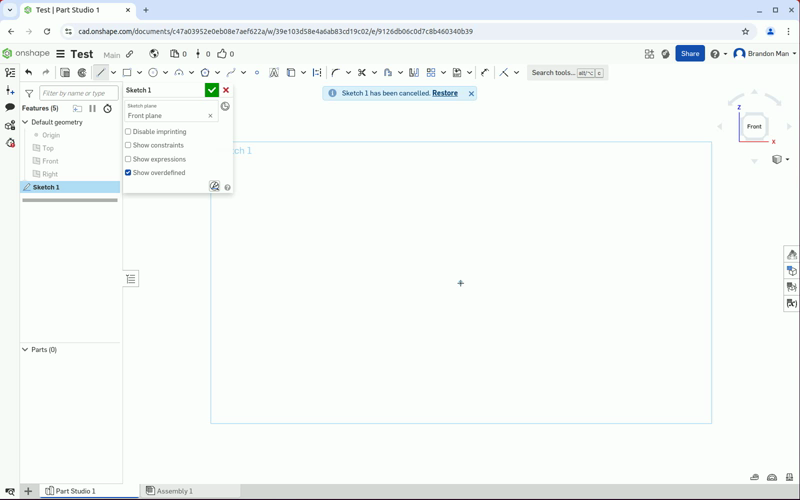
key_down(shift)
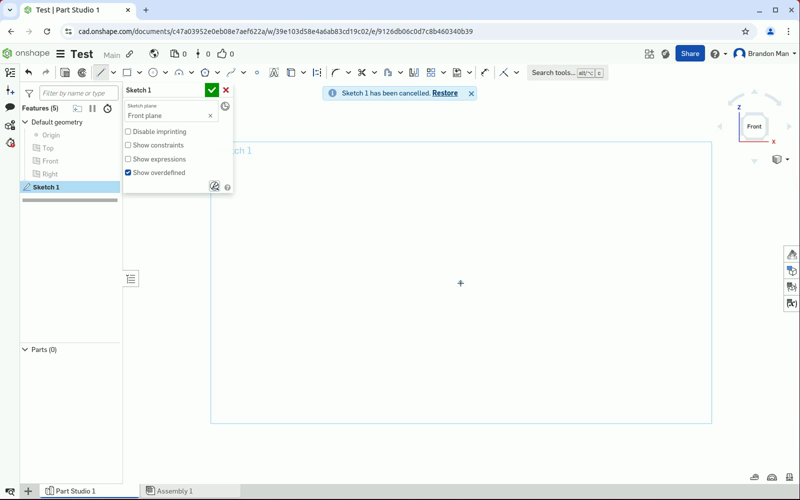
mouse_move(573, 282)
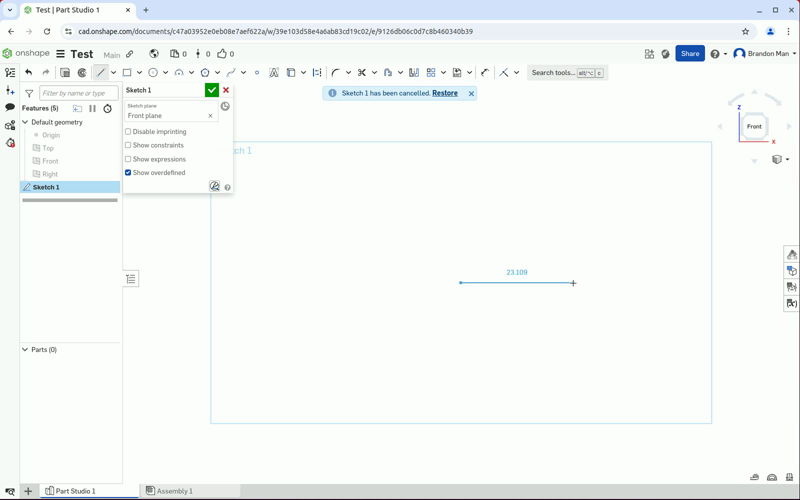
click(573, 282)
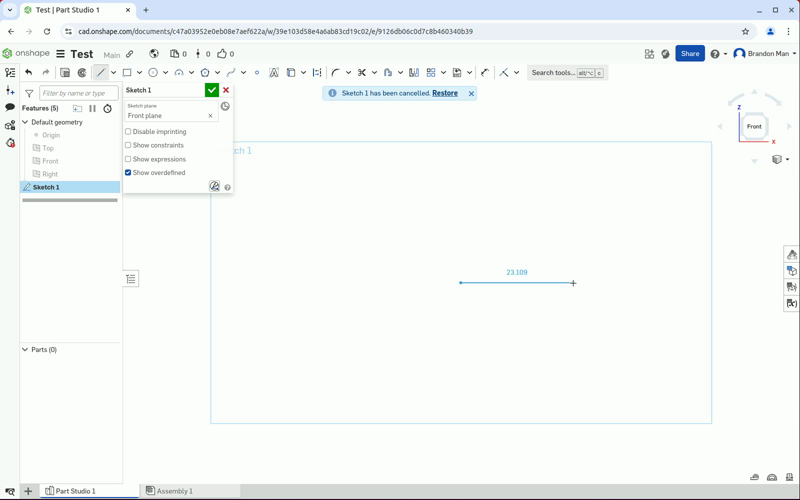
key_up(shift)
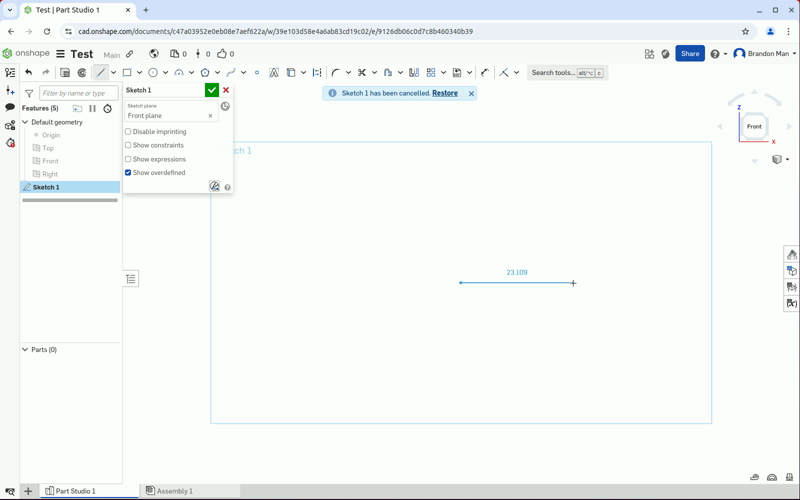
key_down(shift)
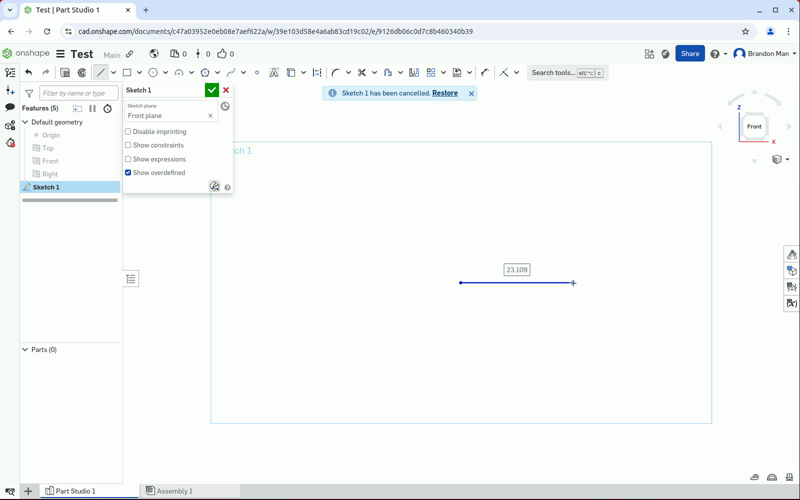
mouse_move(573, 192)
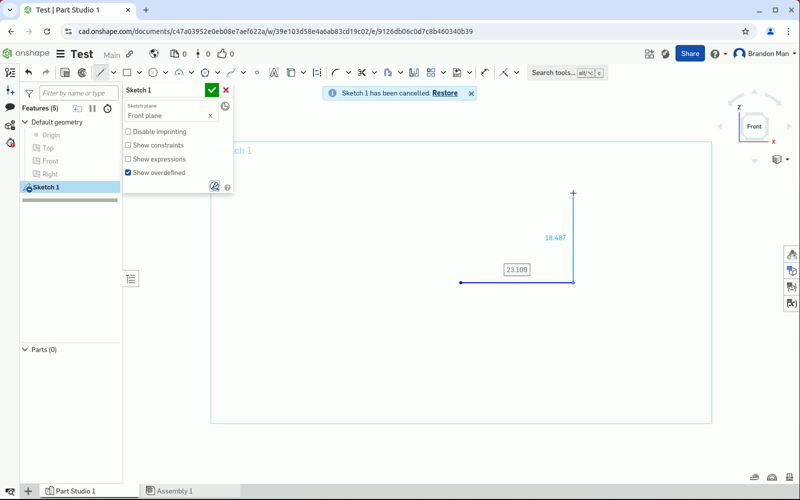
click(573, 192)
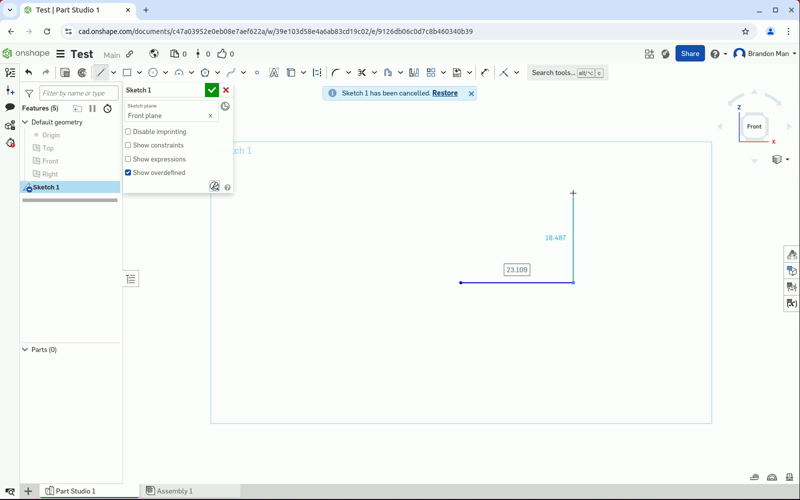
key_up(shift)
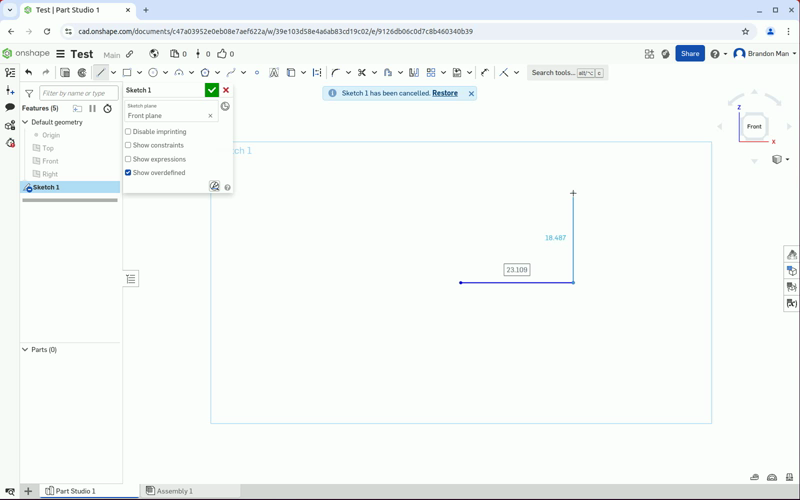
key_down(shift)
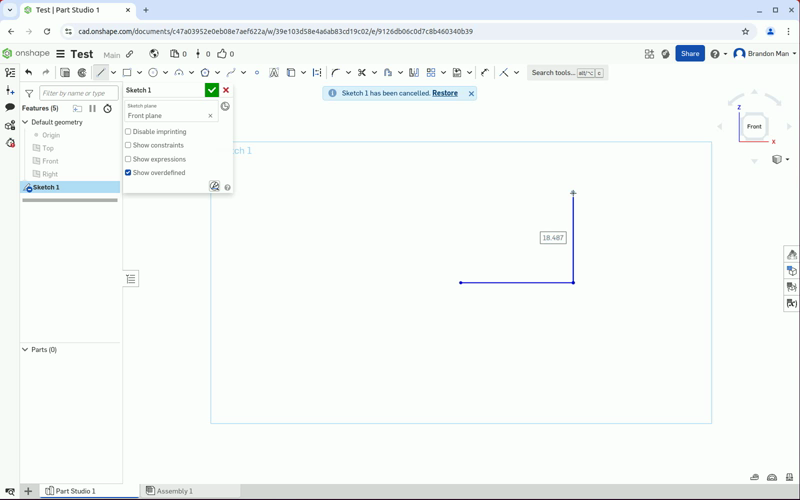
mouse_move(460, 192)
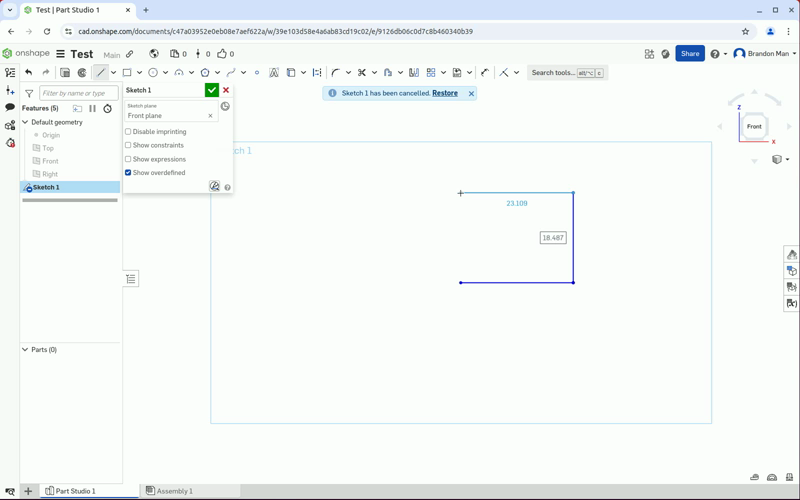
click(460, 192)
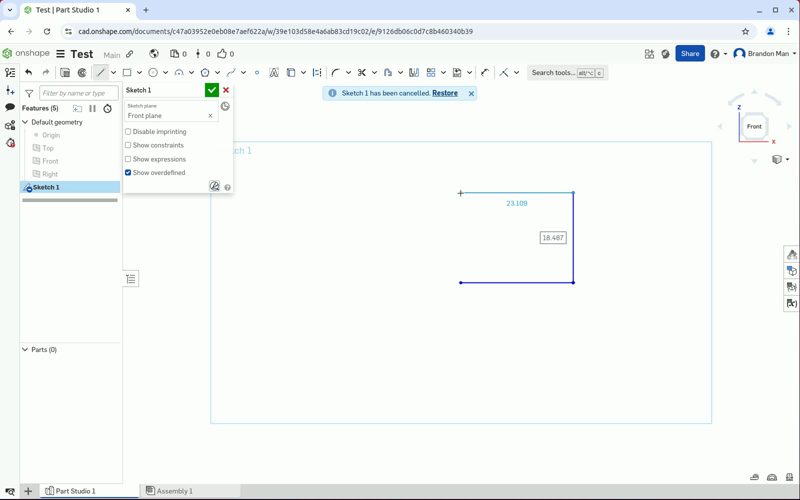
key_up(shift)
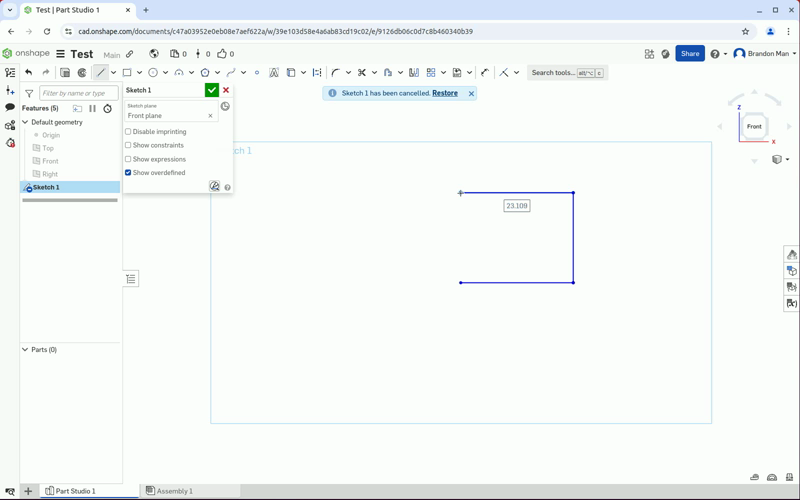
key_down(shift)
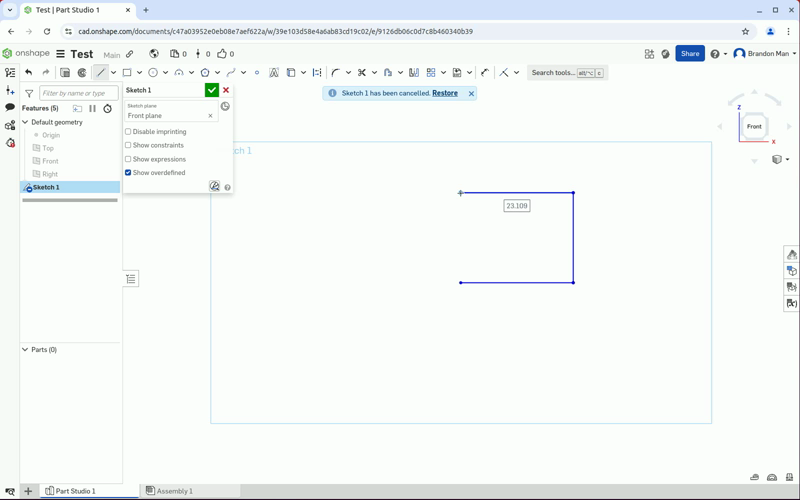
mouse_move(460, 282)
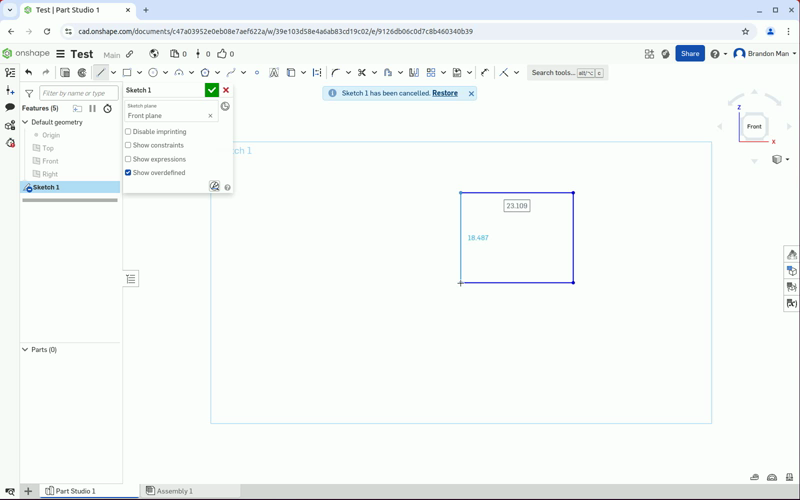
key_up(shift)
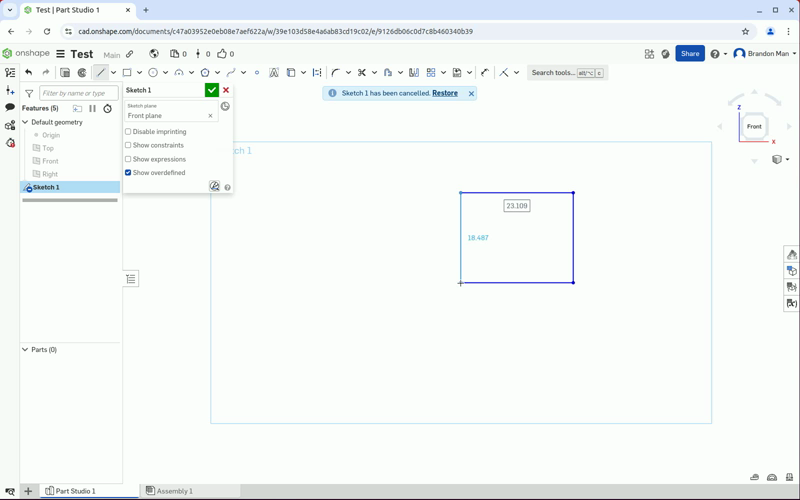
click(460, 282)
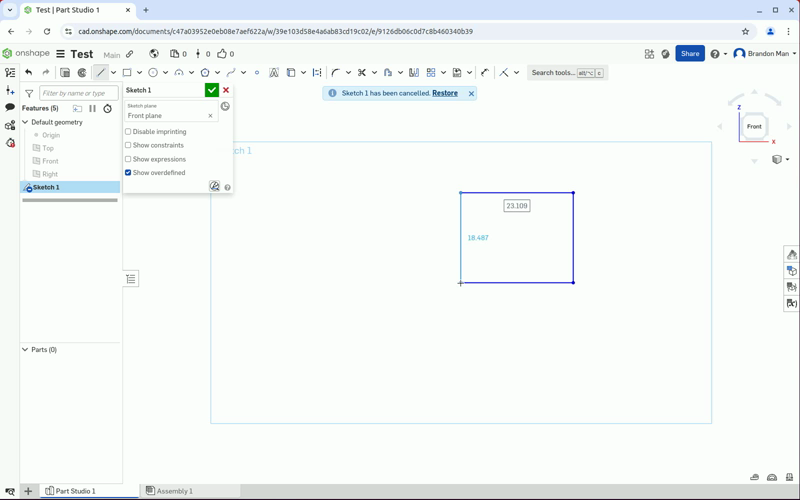
key(esc)
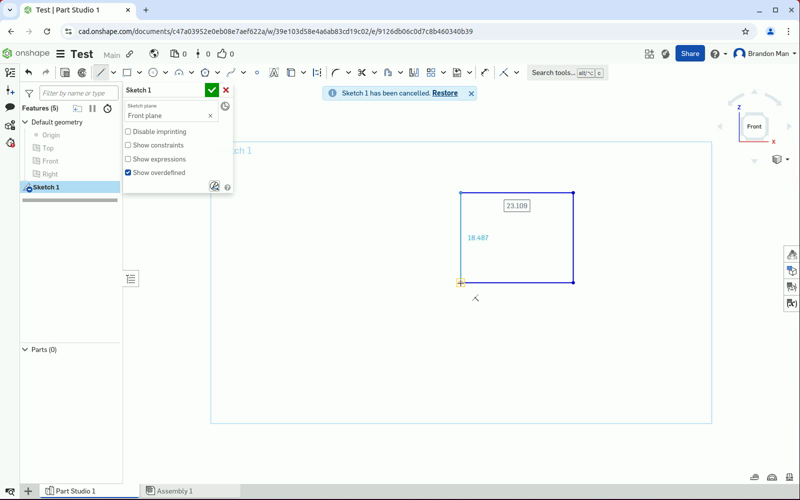
mouse_move(471, 271)
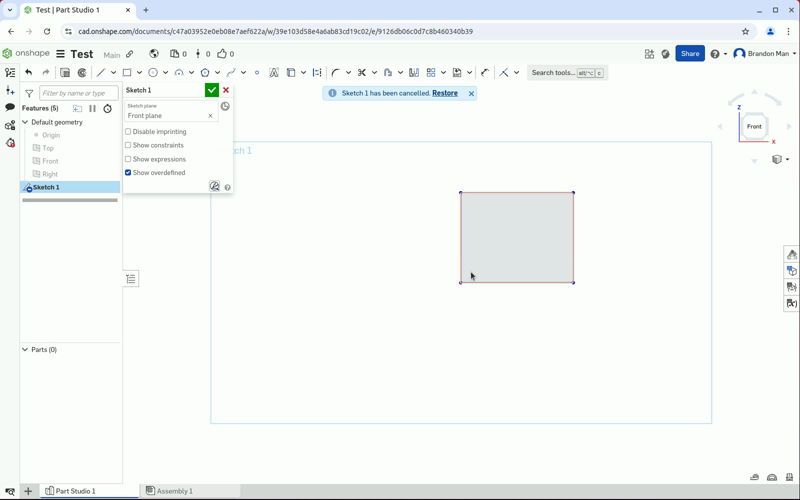
click(471, 271)
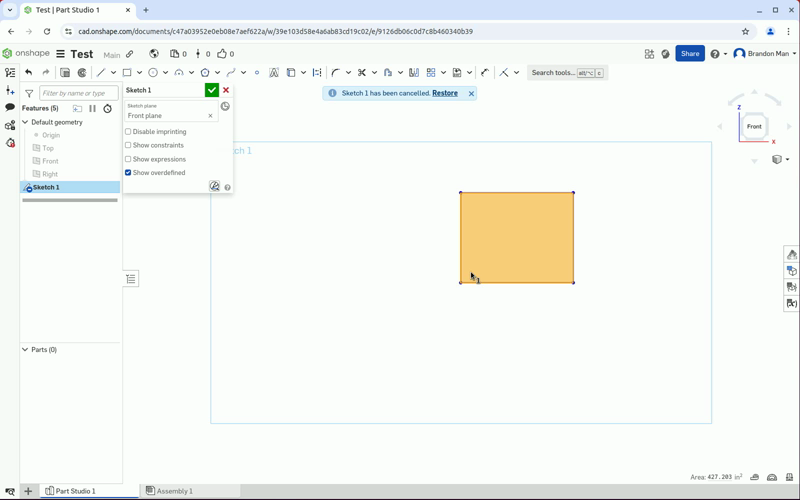
mouse_move(73, 352)
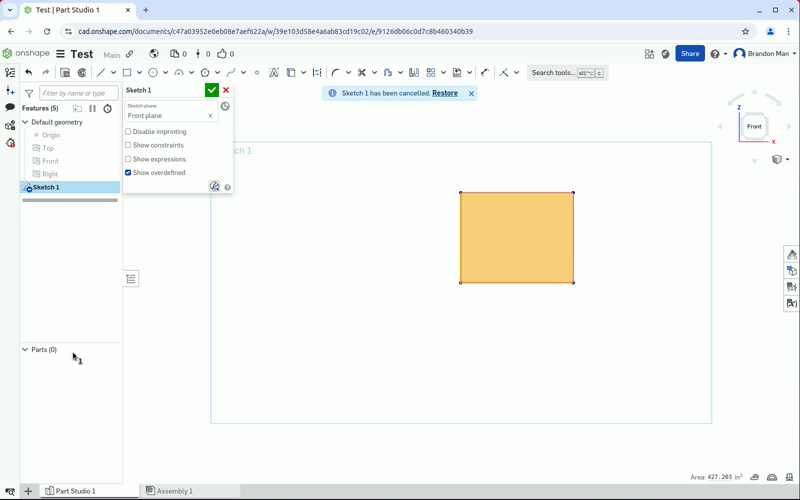
key(shift+y)
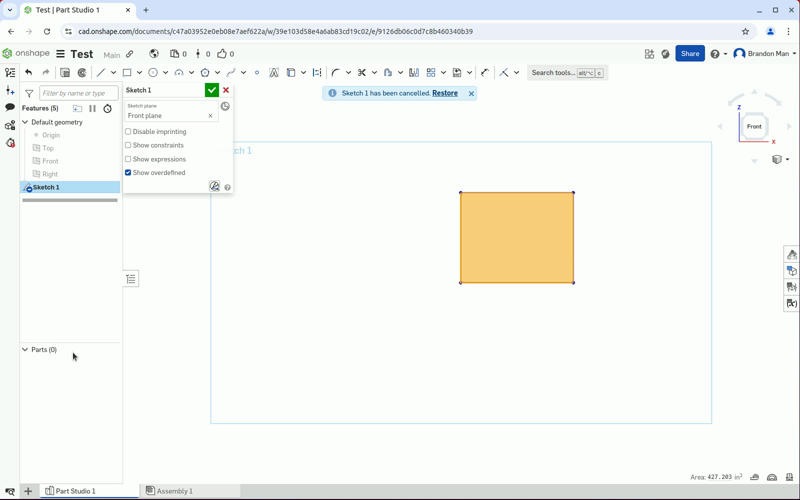
key(shift+e)
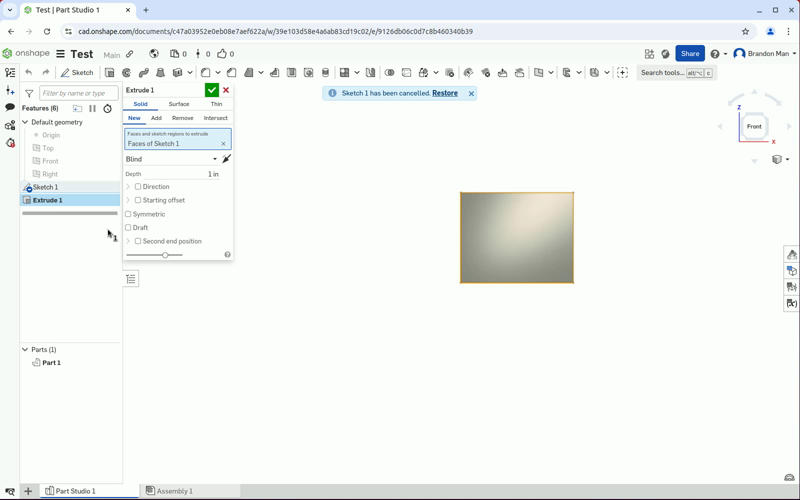
mouse_move(143, 106)
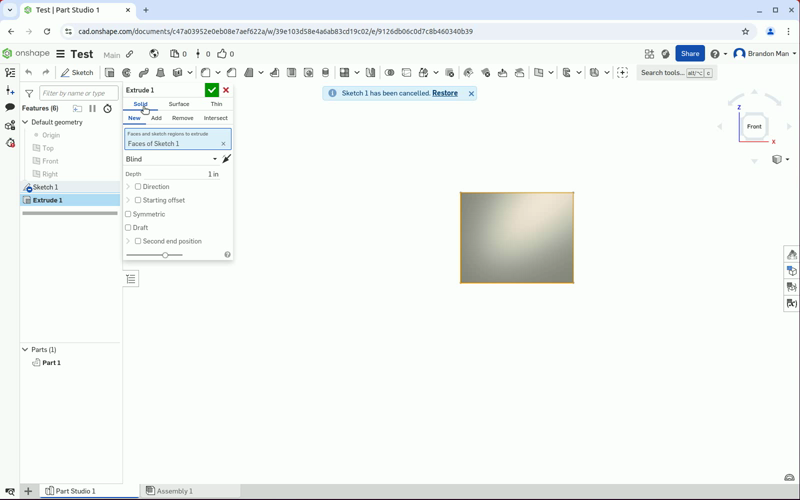
click(143, 106)
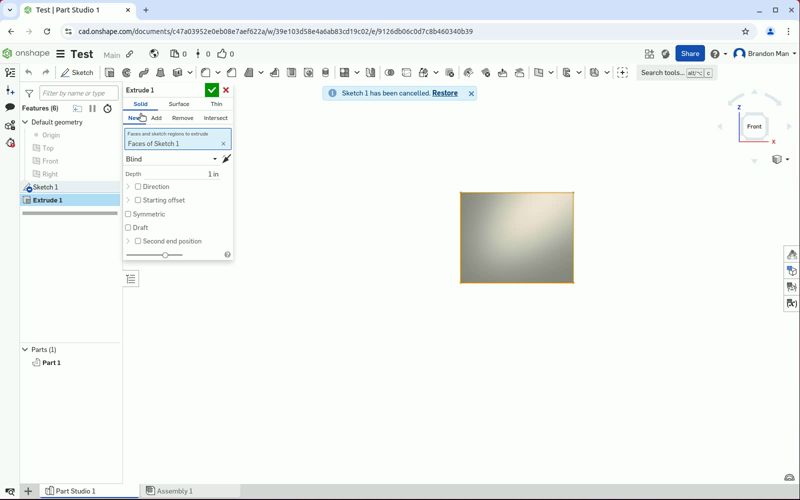
mouse_move(137, 120)
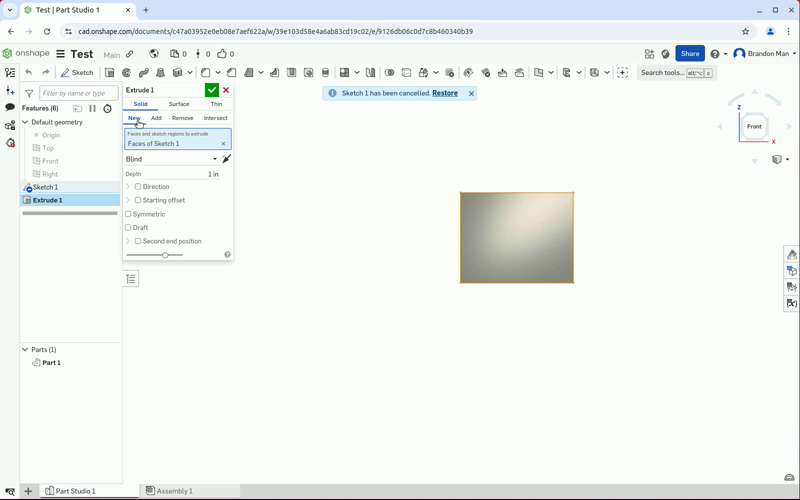
click(137, 120)
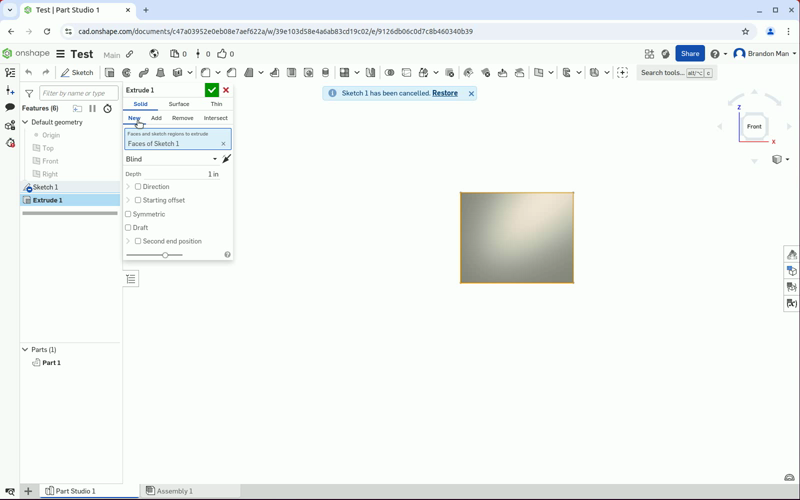
key(tab, 4)
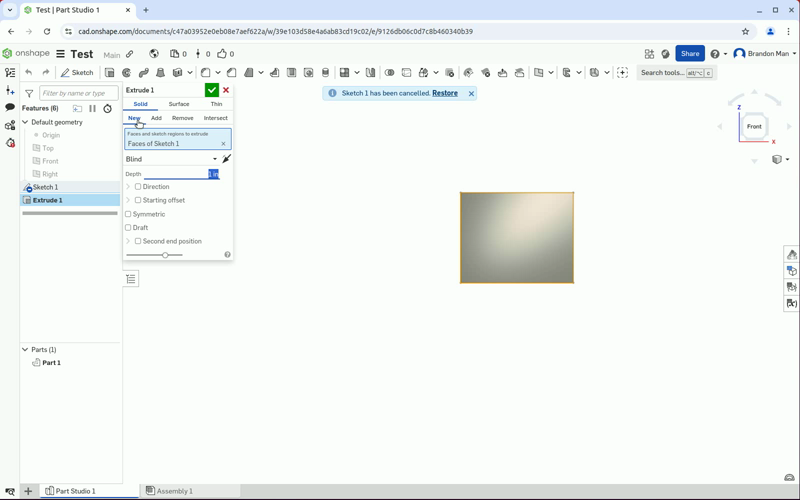
text(11.554)
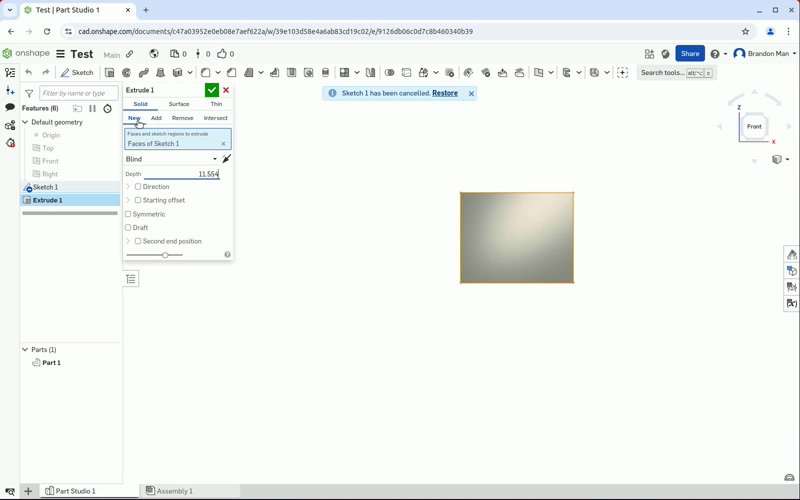
key(enter)
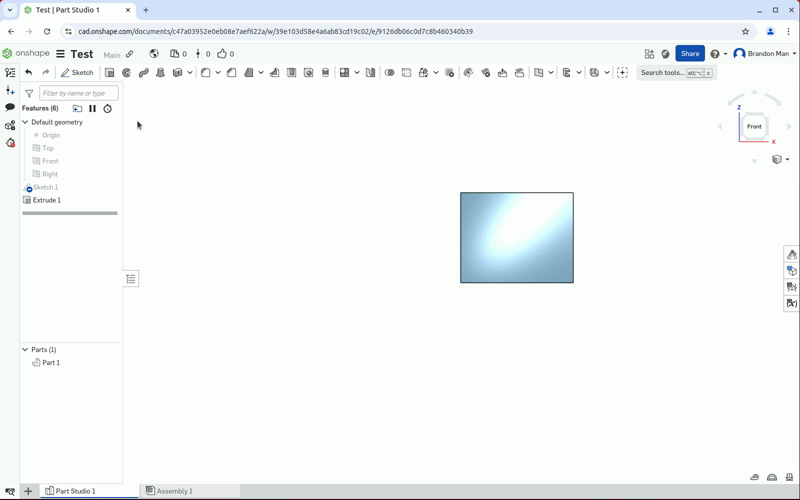
key(shift+h)
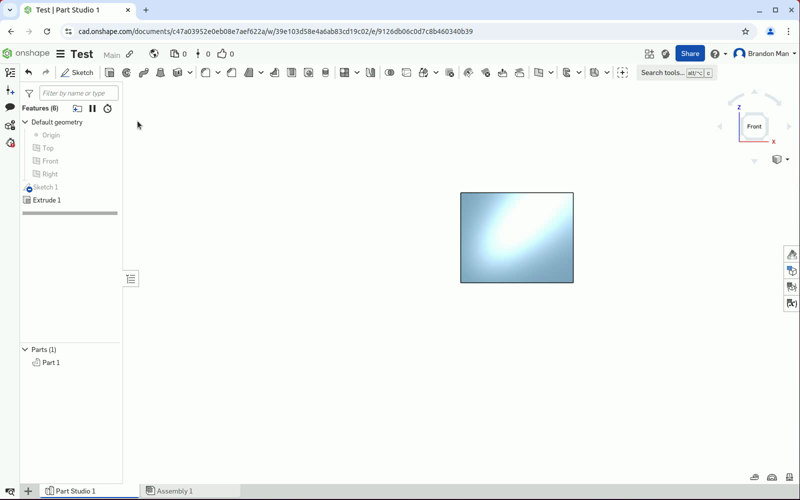
key(shift+h)
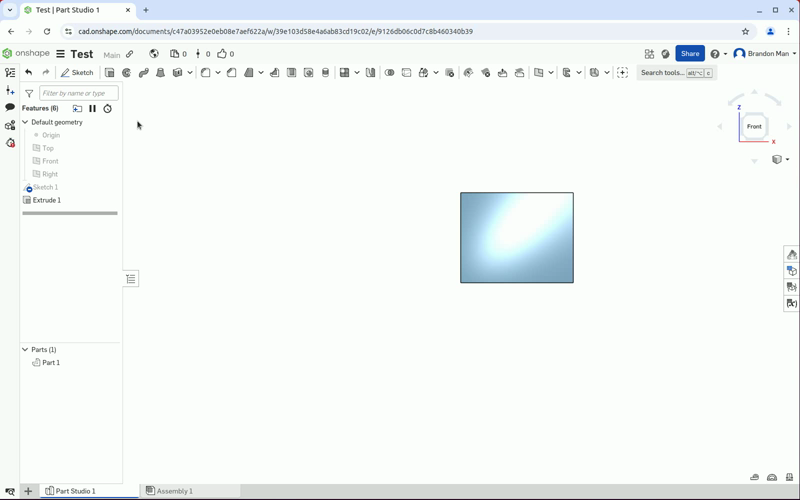
mouse_move(73, 189)
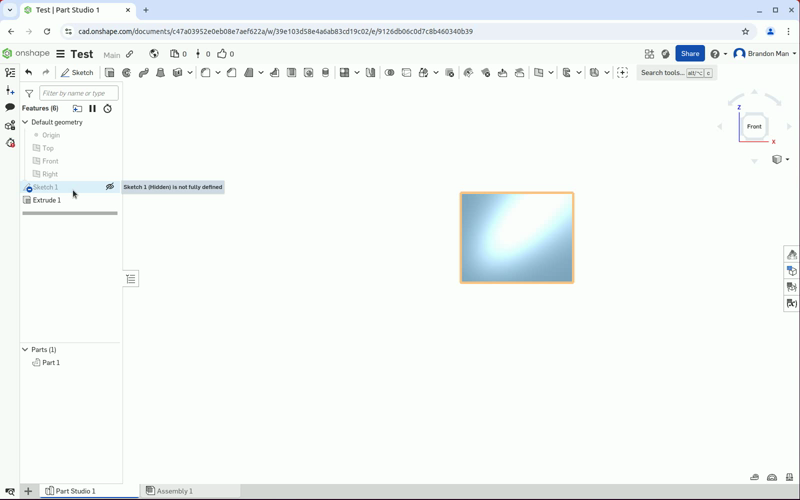
click(73, 189)
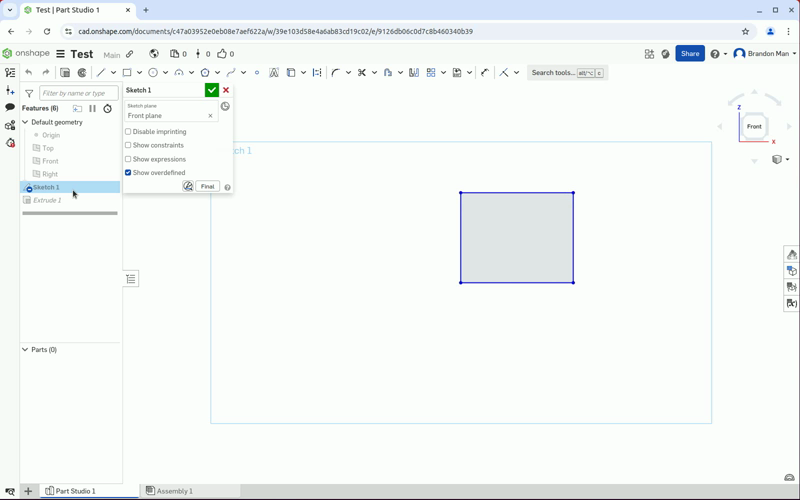
mouse_move(229, 92)
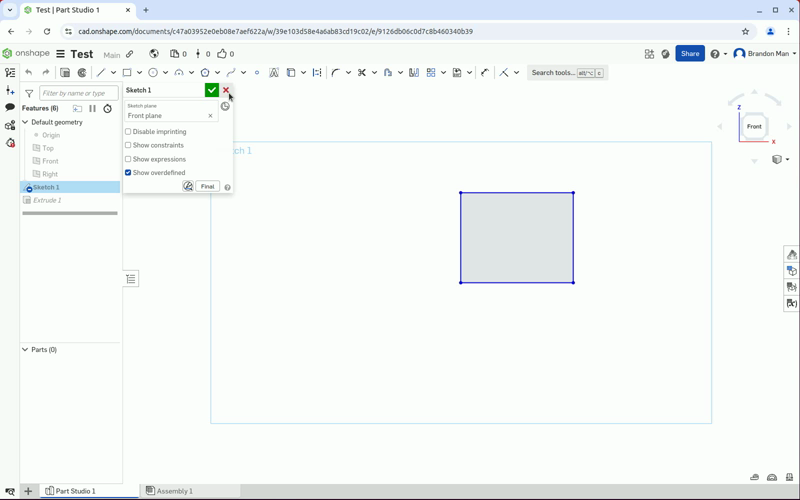
click(229, 92)
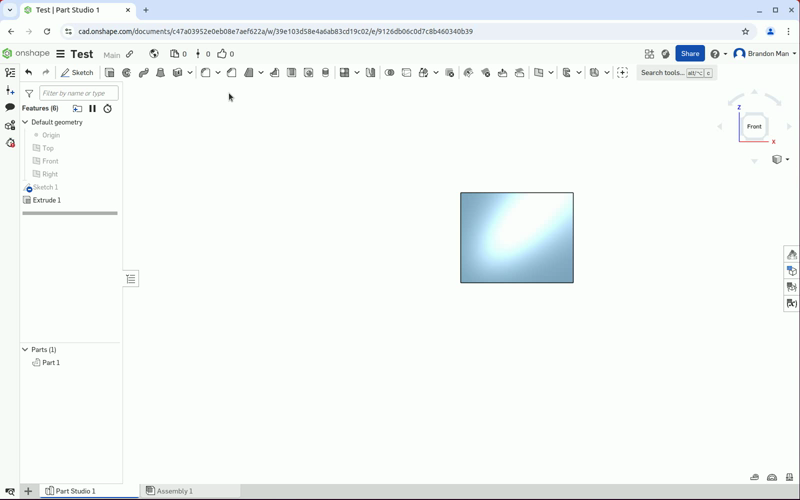
mouse_move(73, 352)
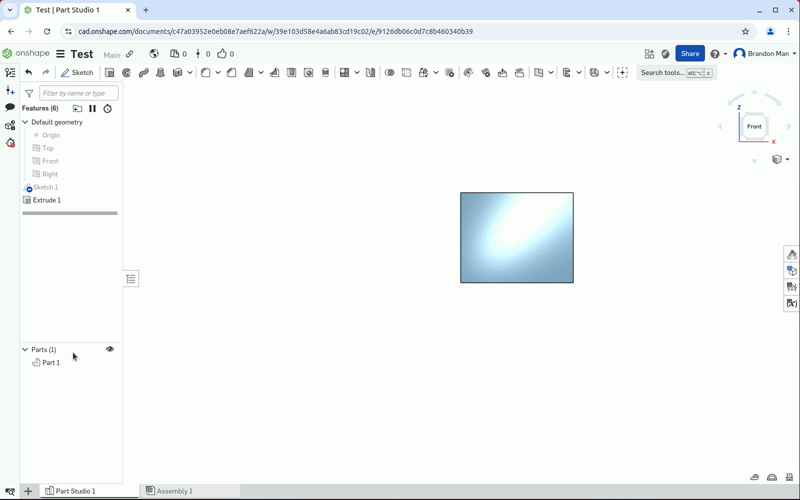
key(y)
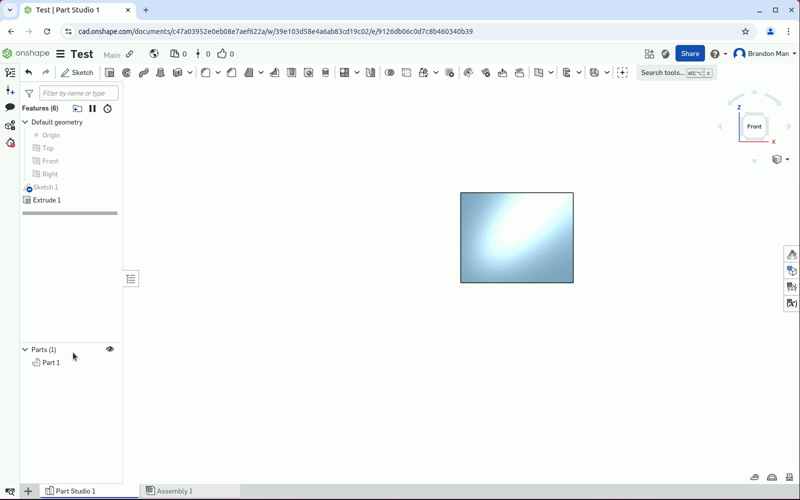
key(shift+p)
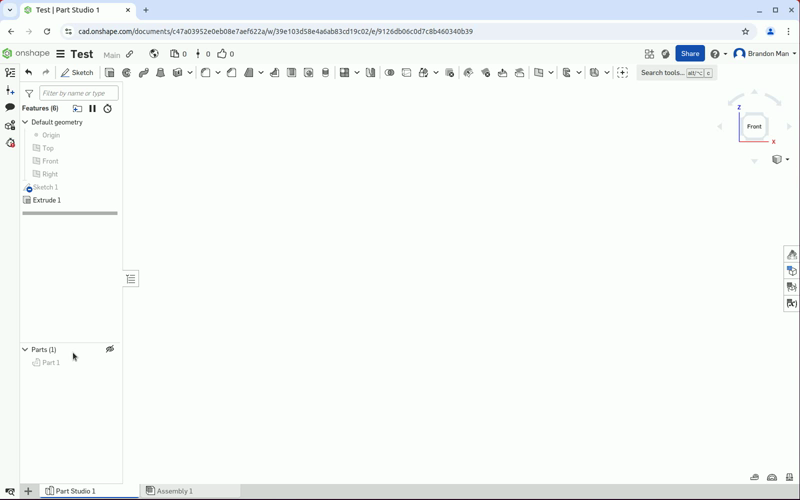
key(space)
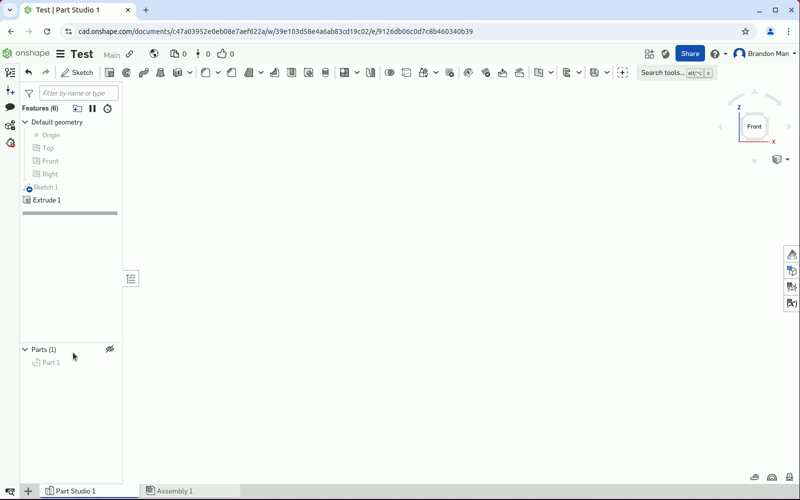
key_down(shift)
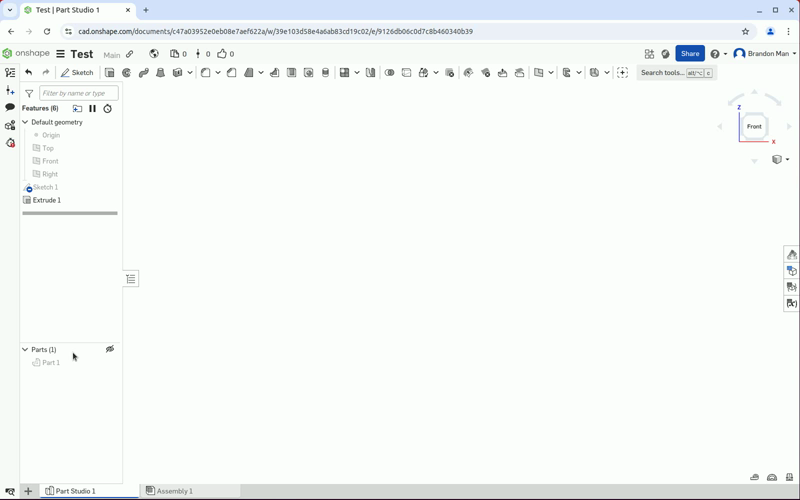
key(left)
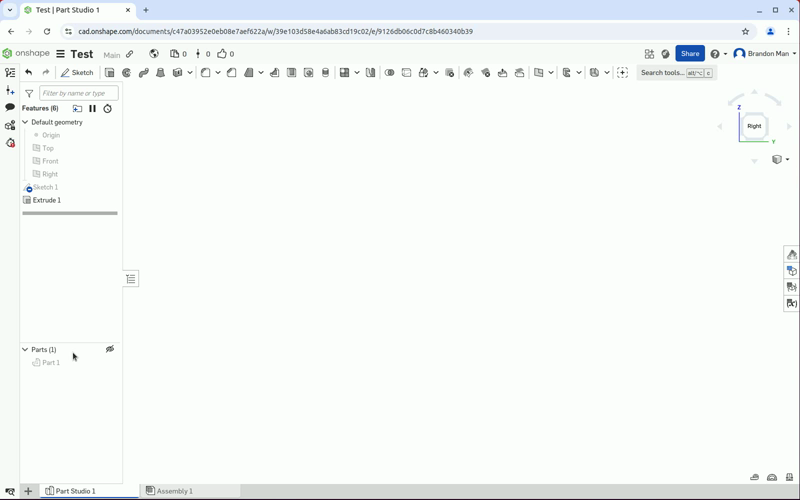
key_up(shift)
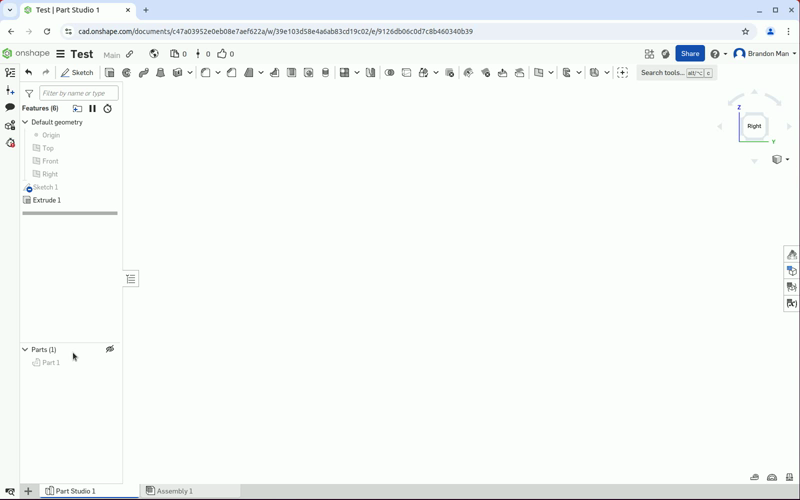
mouse_move(73, 352)
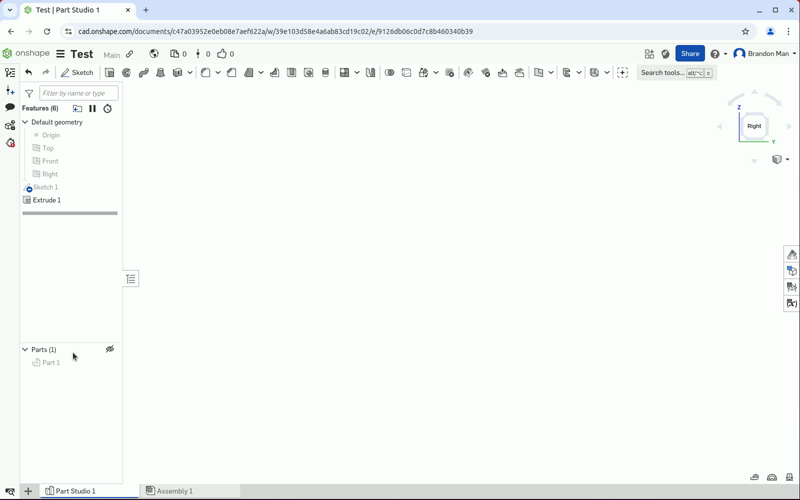
key(shift+y)
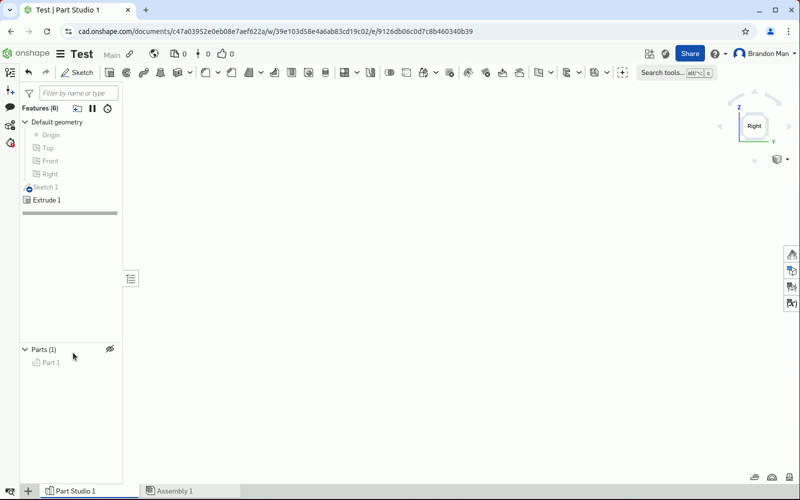
key(shift+s)
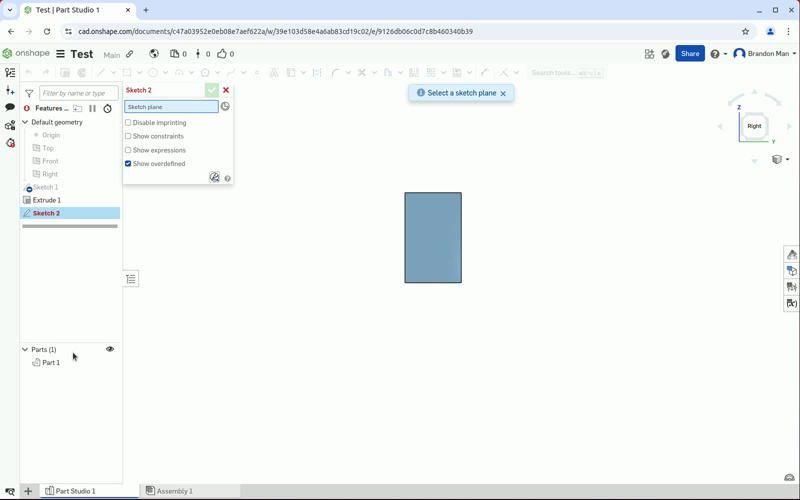
mouse_move(73, 176)
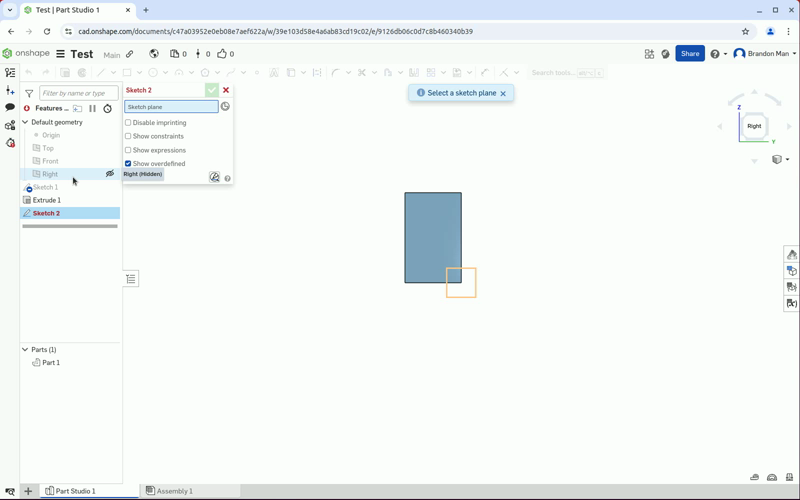
click(73, 176)
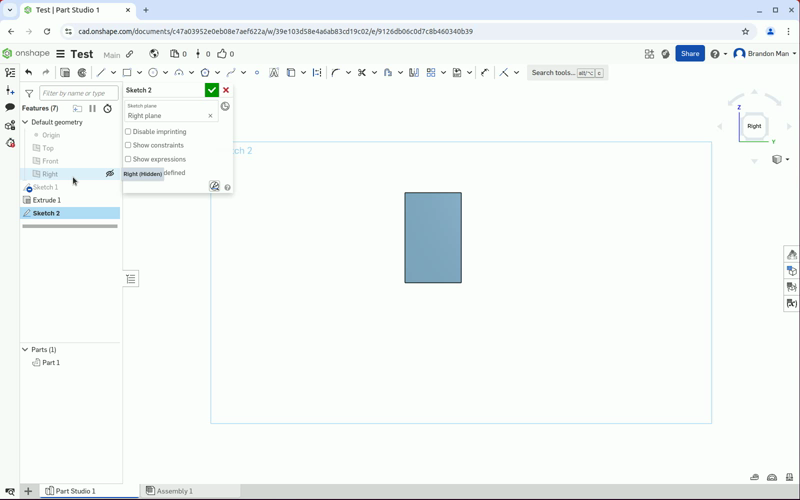
mouse_move(73, 352)
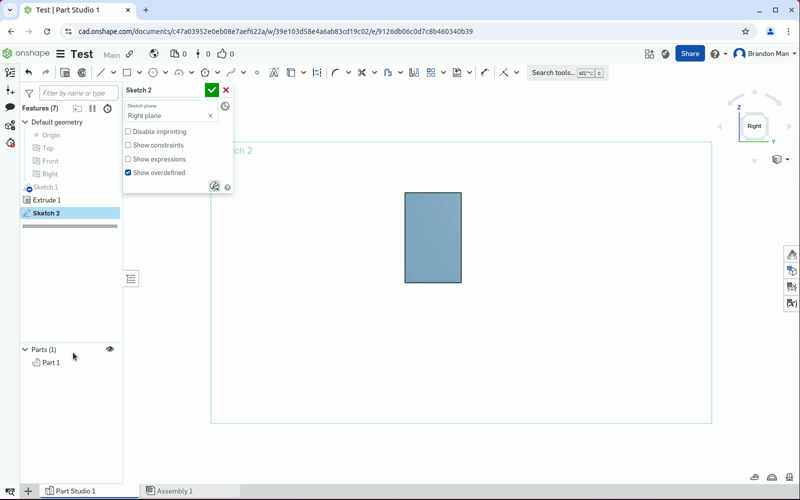
key(y)
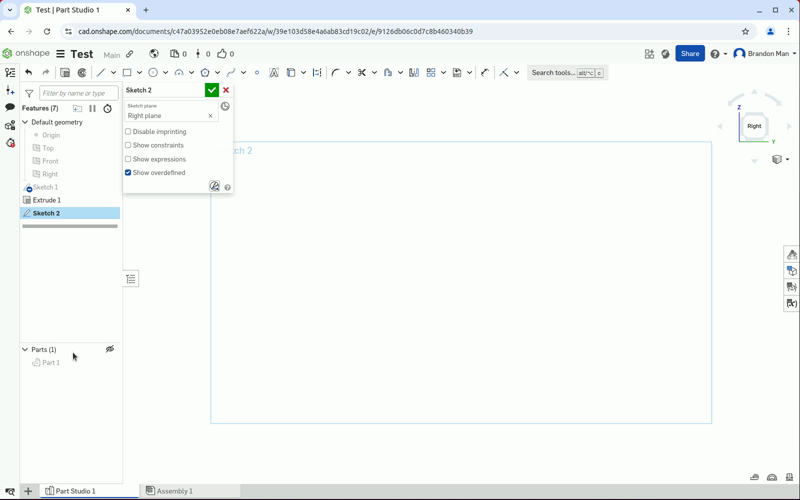
key(c)
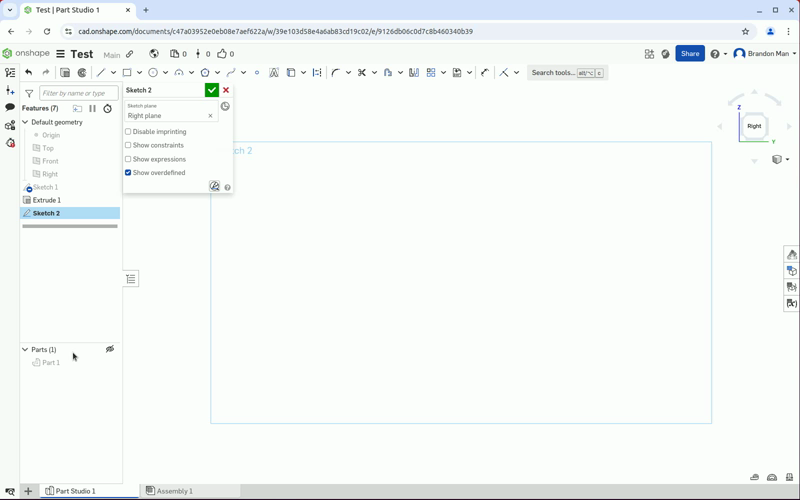
key_down(shift)
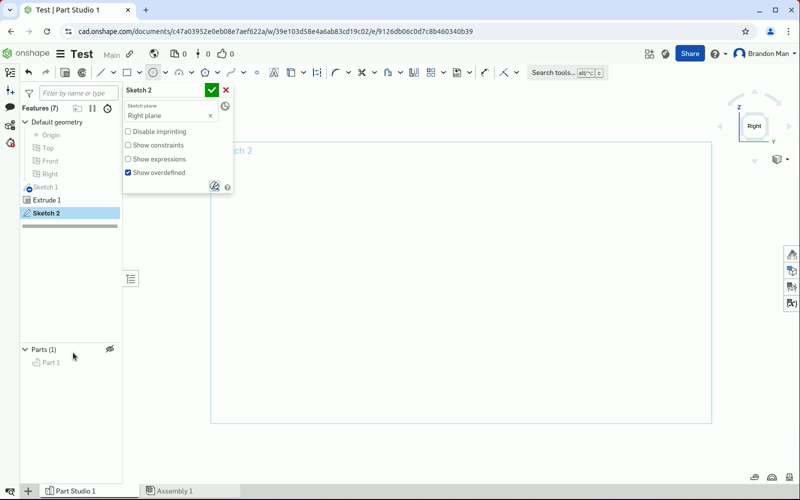
mouse_move(432, 260)
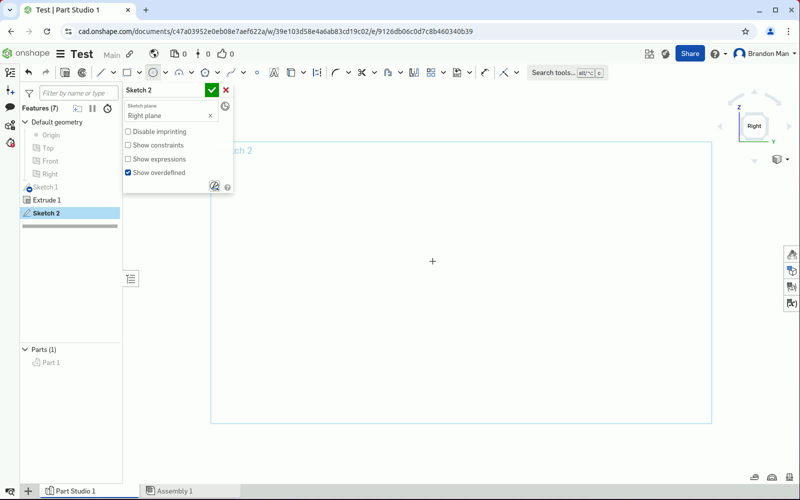
click(432, 260)
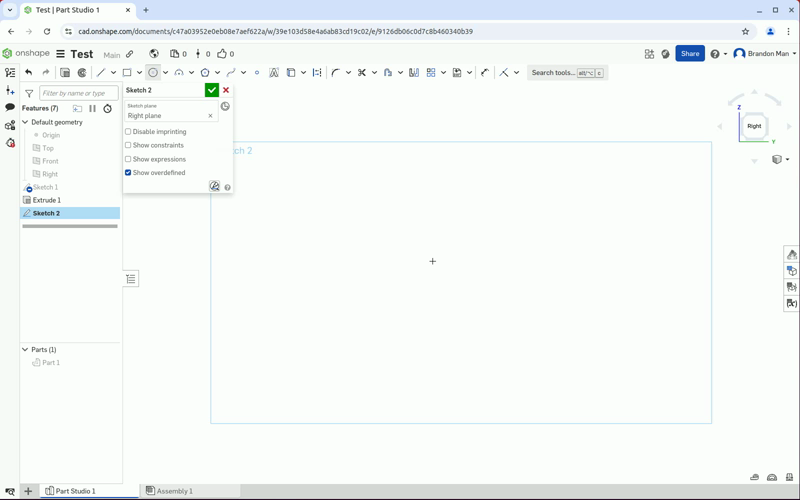
key_up(shift)
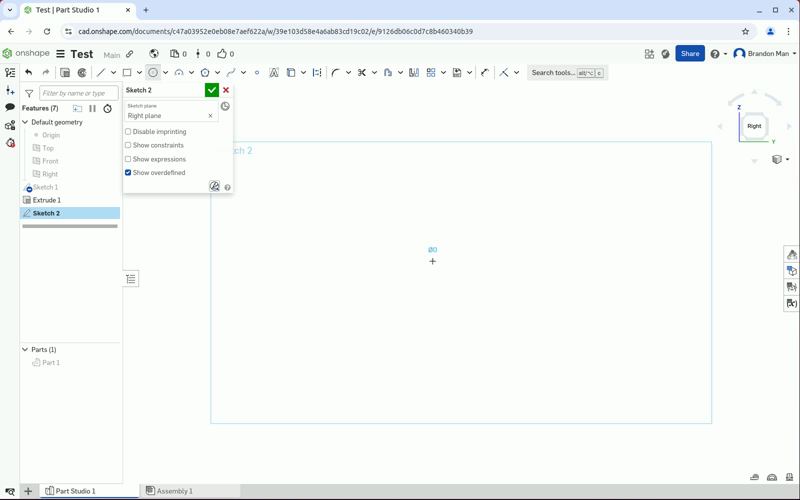
mouse_move(445, 260)
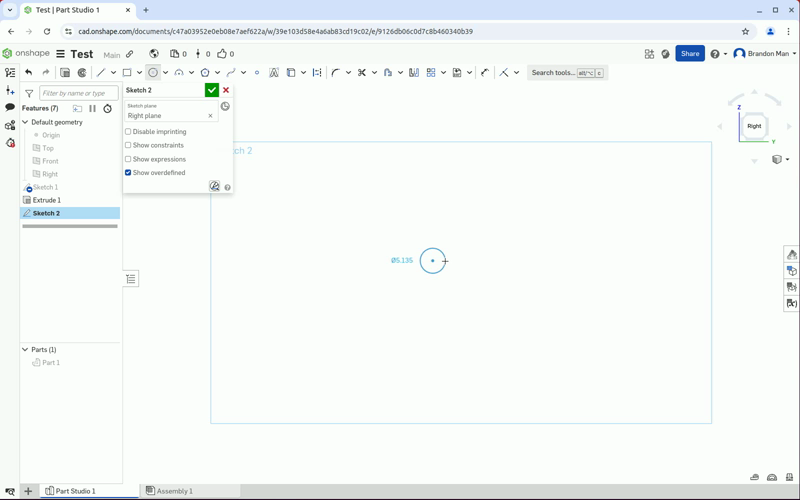
click(445, 260)
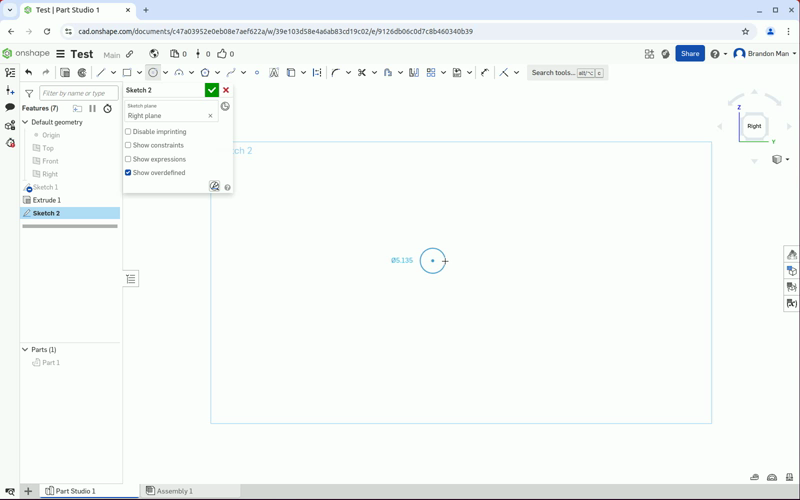
key(esc)
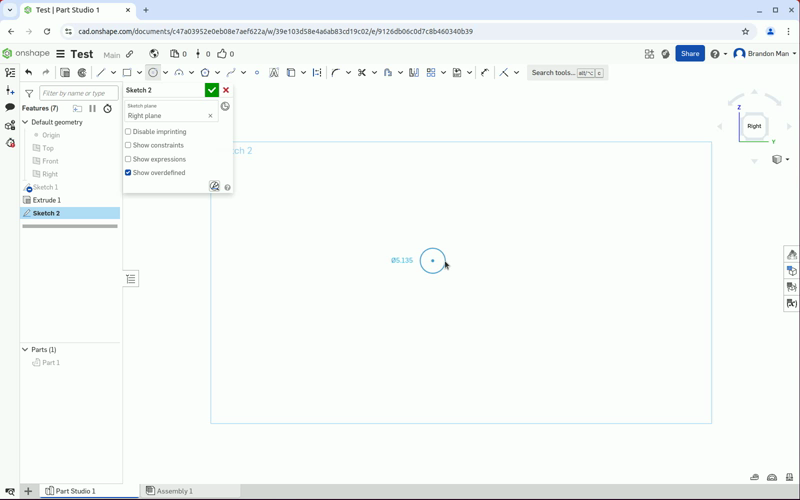
mouse_move(441, 261)
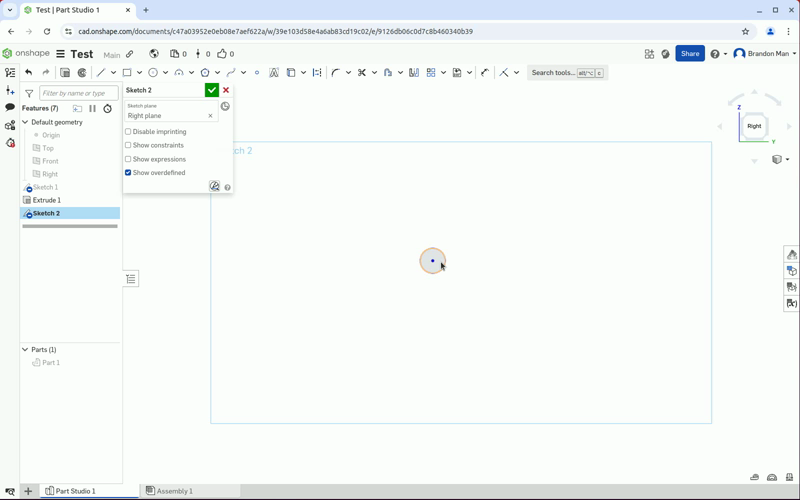
scroll(6)
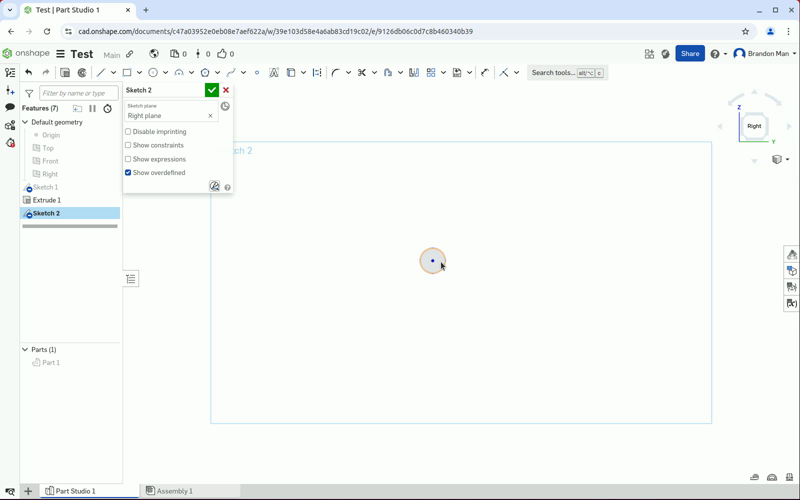
scroll(6)
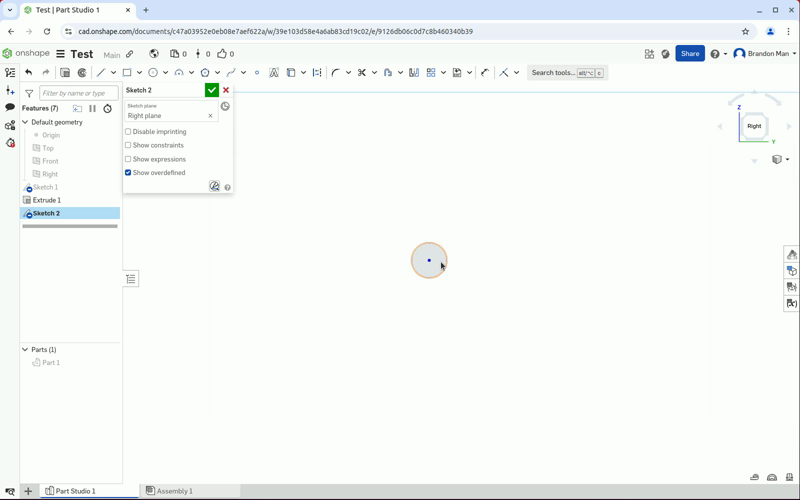
scroll(6)
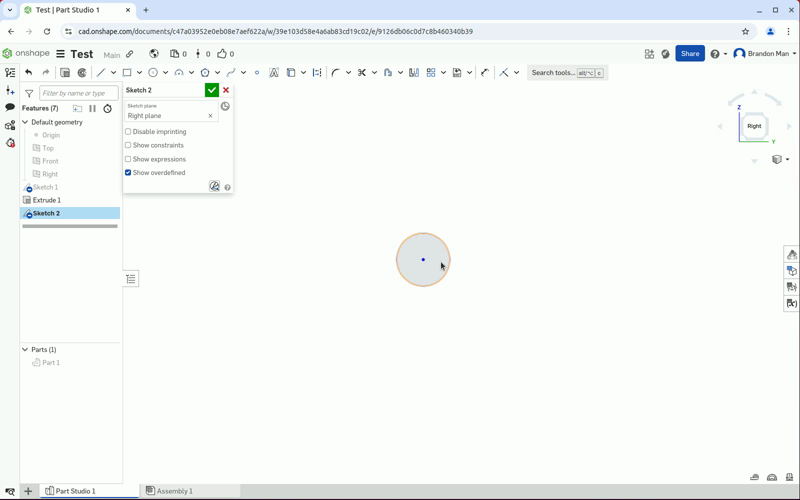
scroll(6)
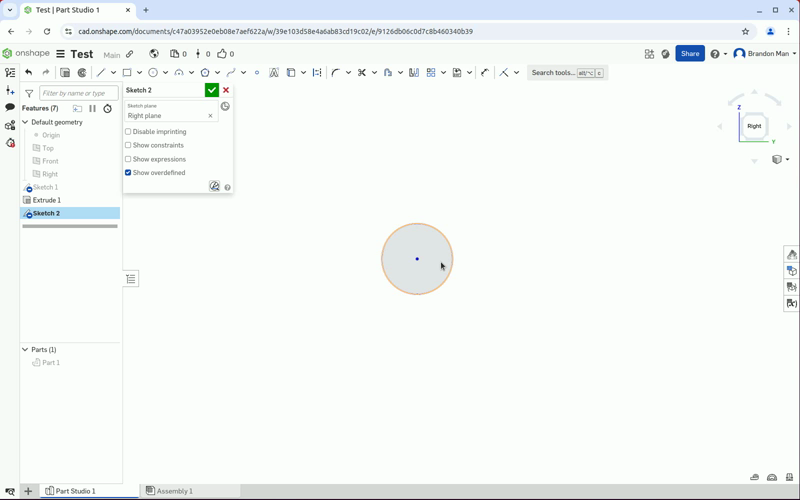
scroll(6)
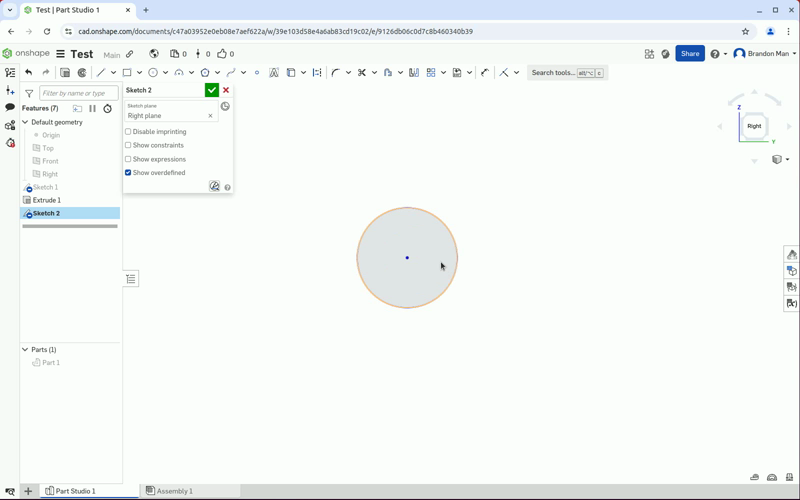
scroll(6)
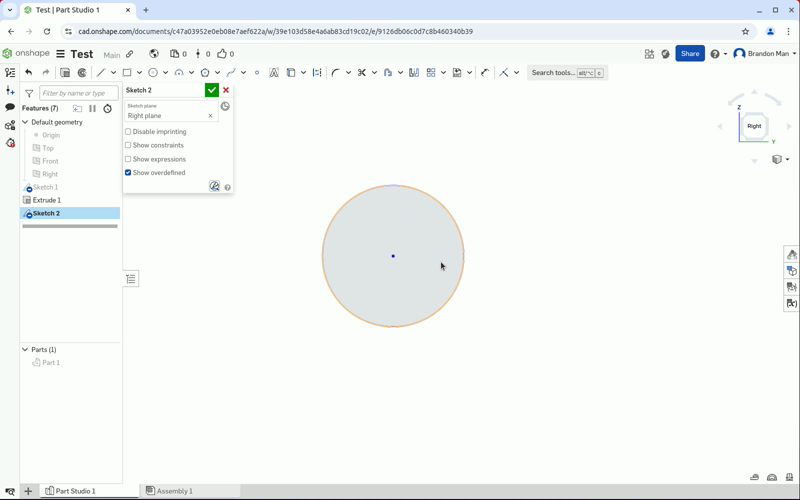
scroll(6)
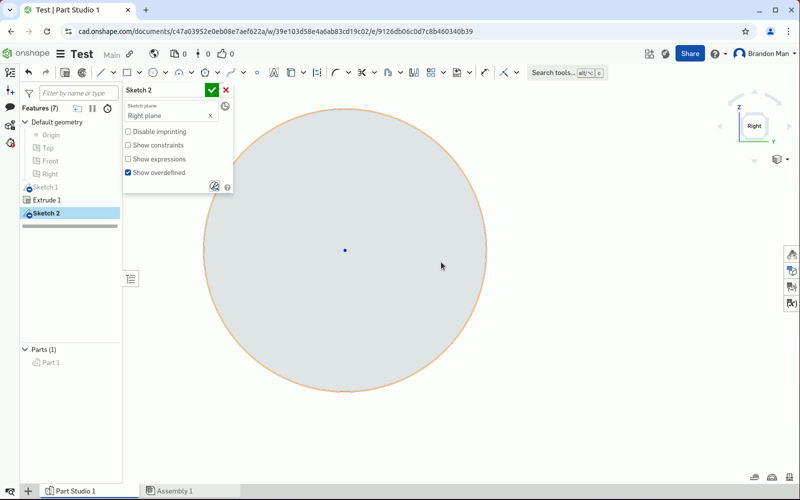
click(441, 261)
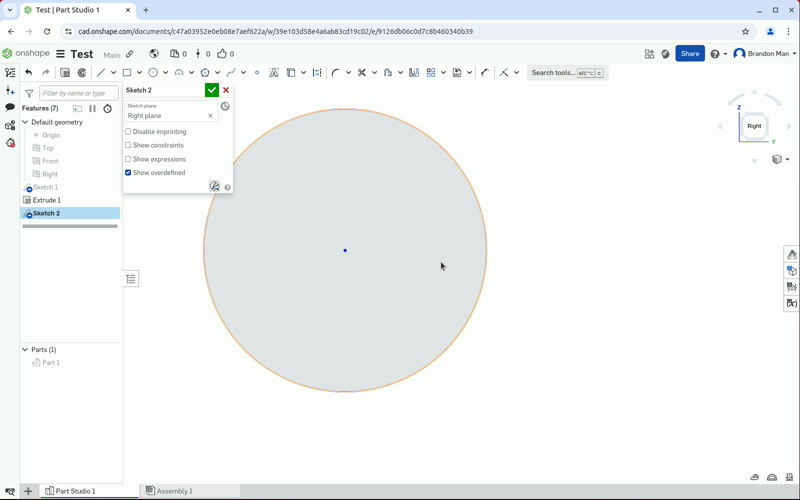
scroll(-6)
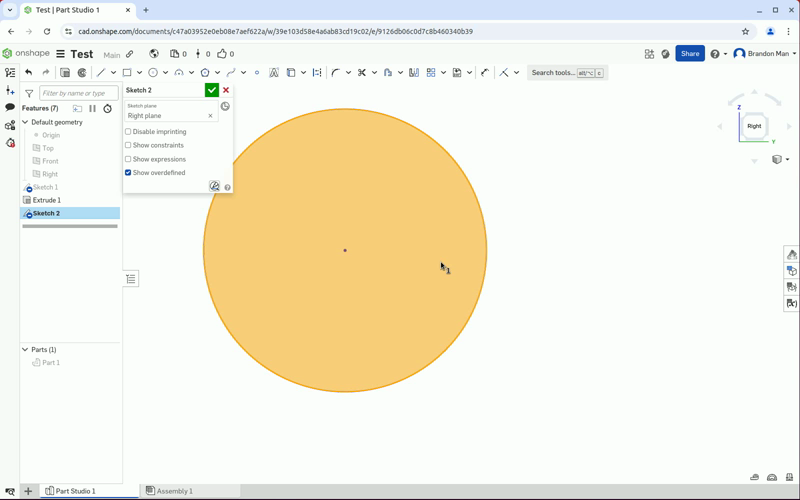
scroll(-6)
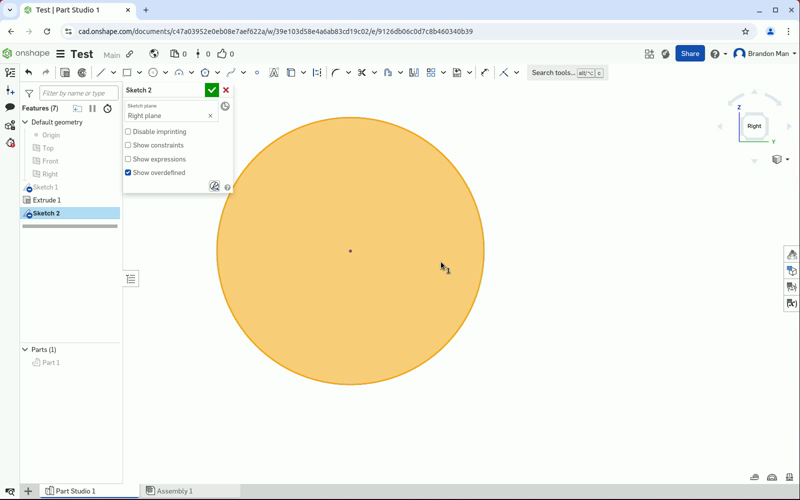
scroll(-6)
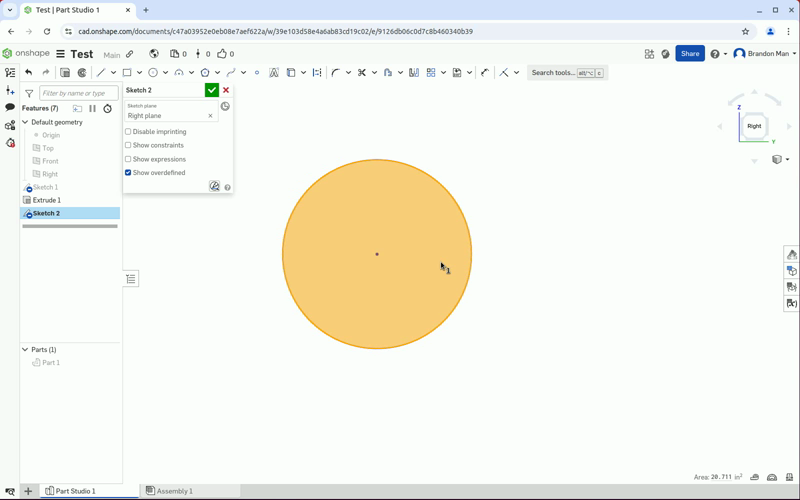
scroll(-6)
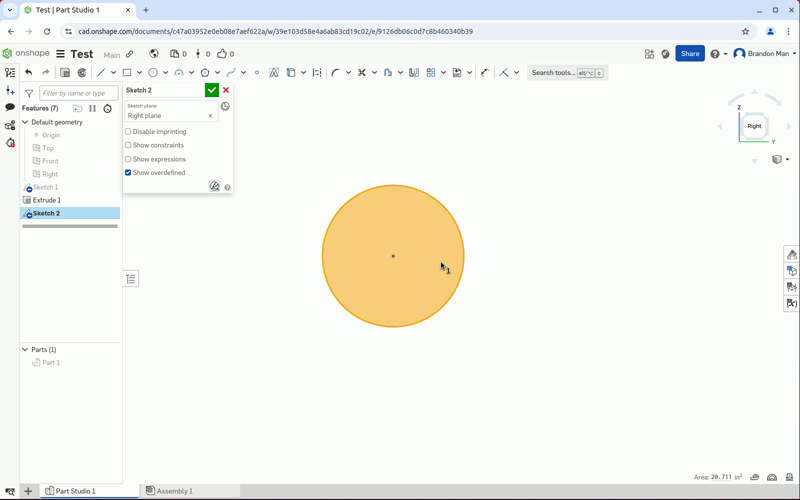
scroll(-6)
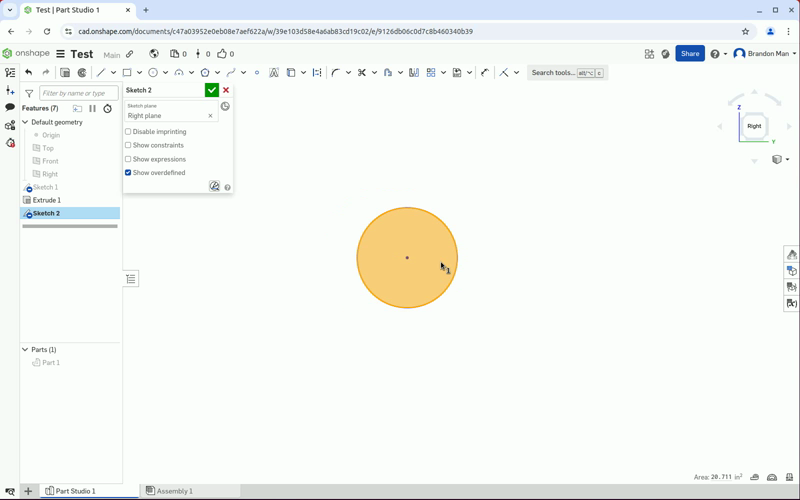
scroll(-6)
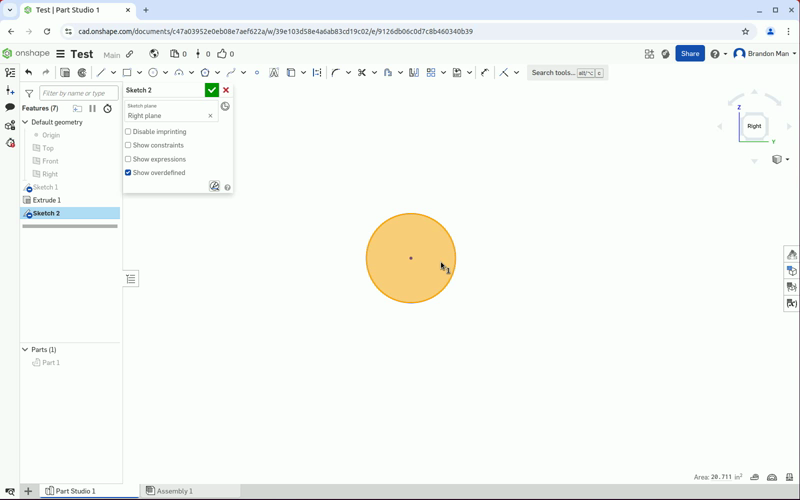
scroll(-6)
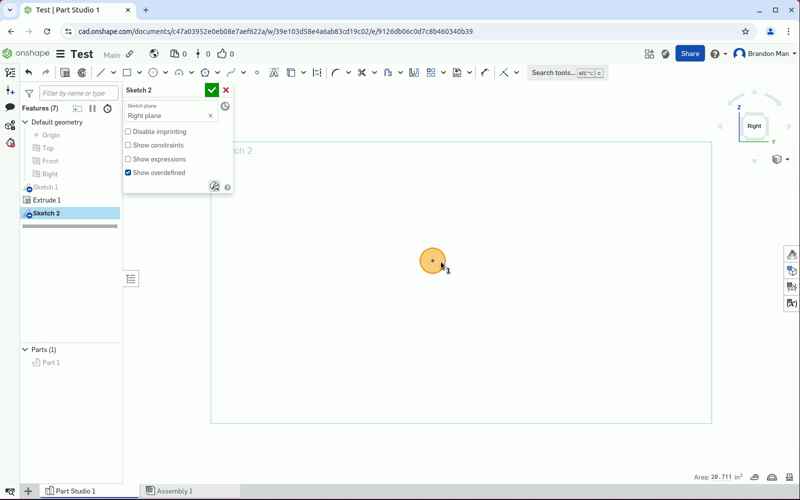
mouse_move(73, 352)
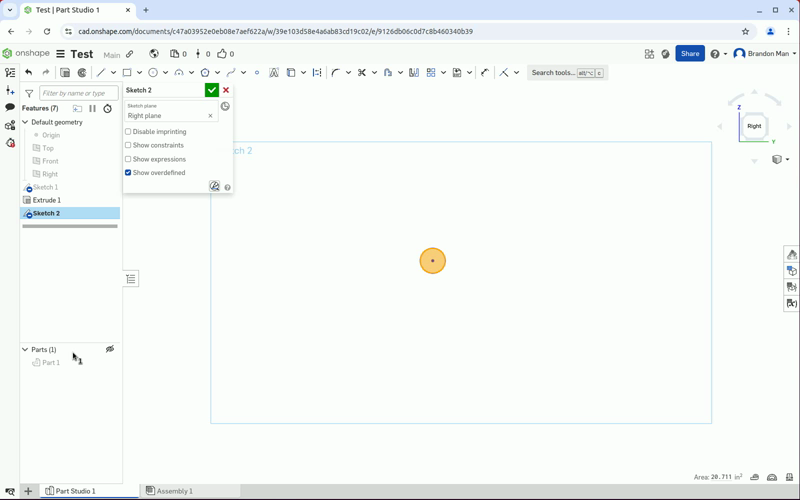
key(shift+y)
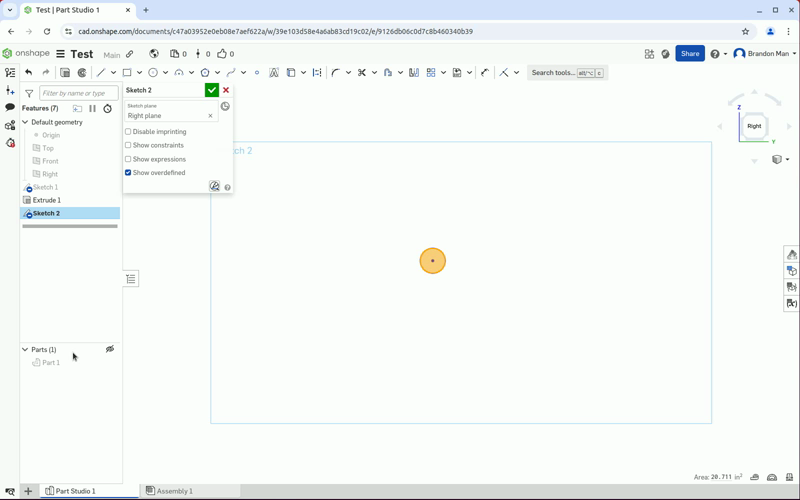
key(shift+e)
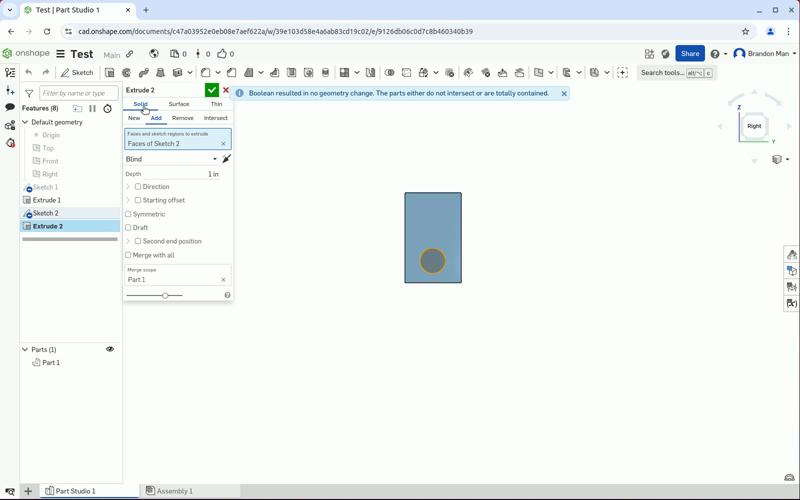
mouse_move(143, 106)
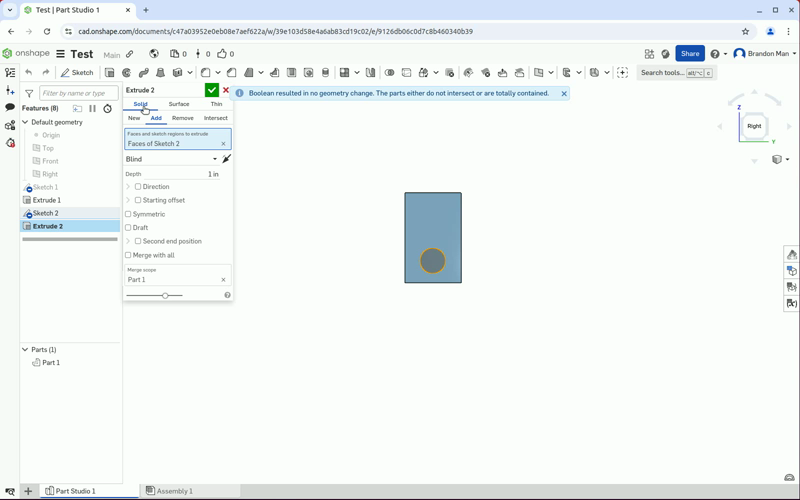
click(143, 106)
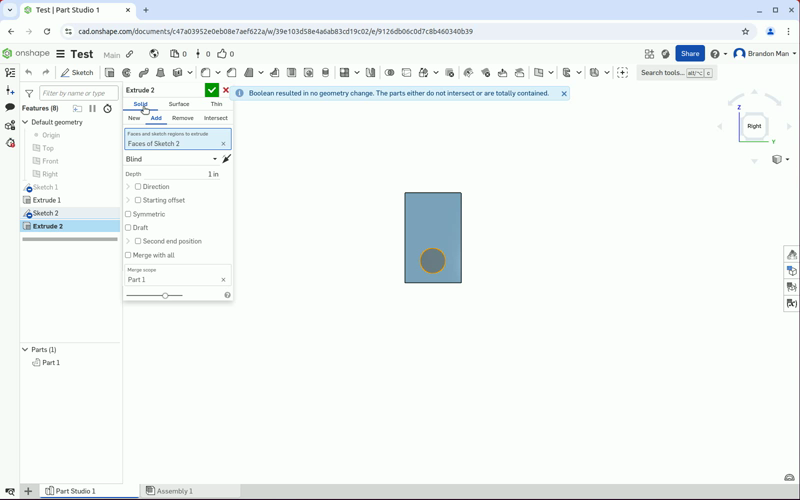
mouse_move(186, 120)
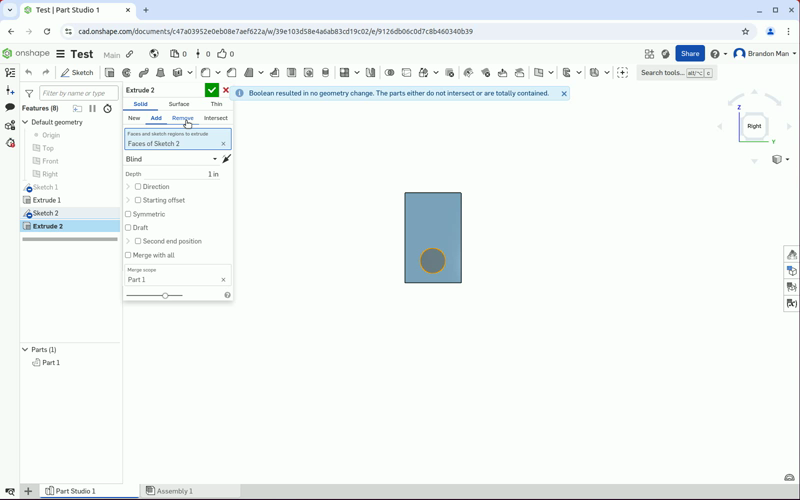
click(186, 120)
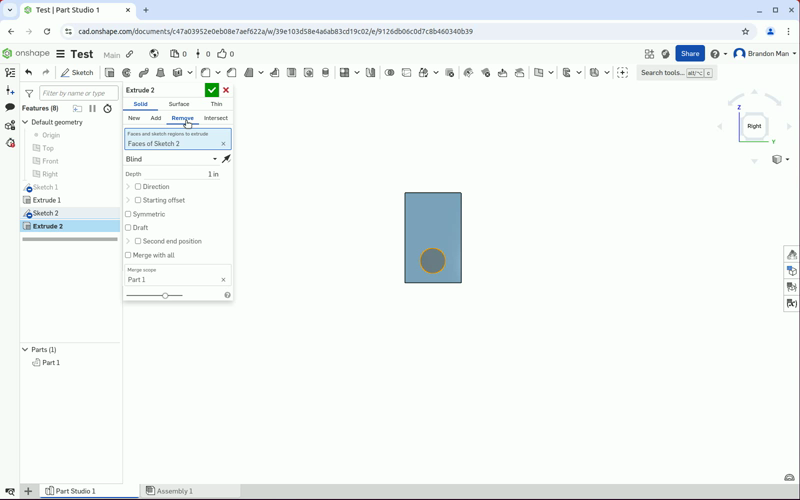
key(tab, 4)
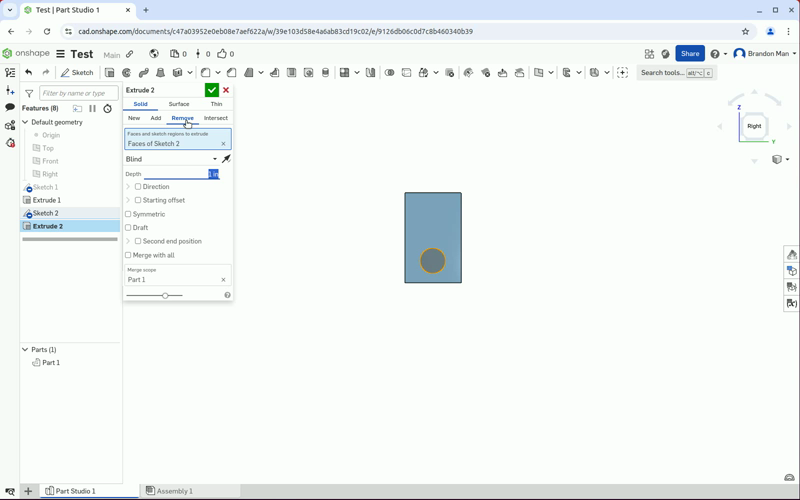
text(30.811)
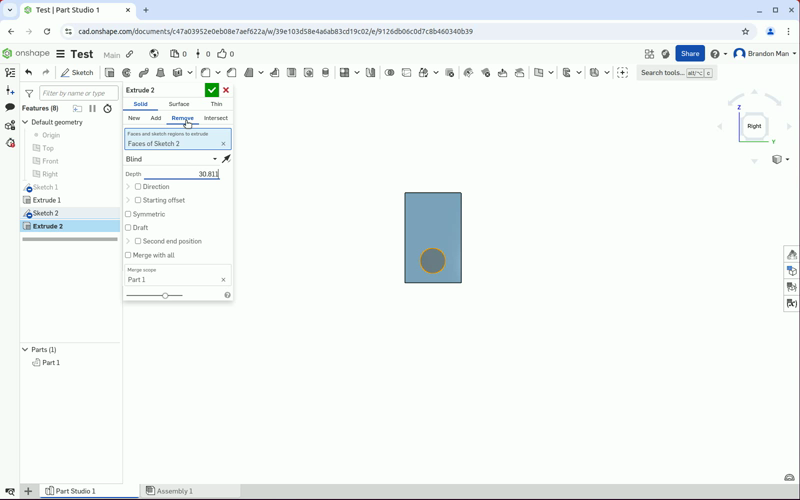
key(tab, 6)
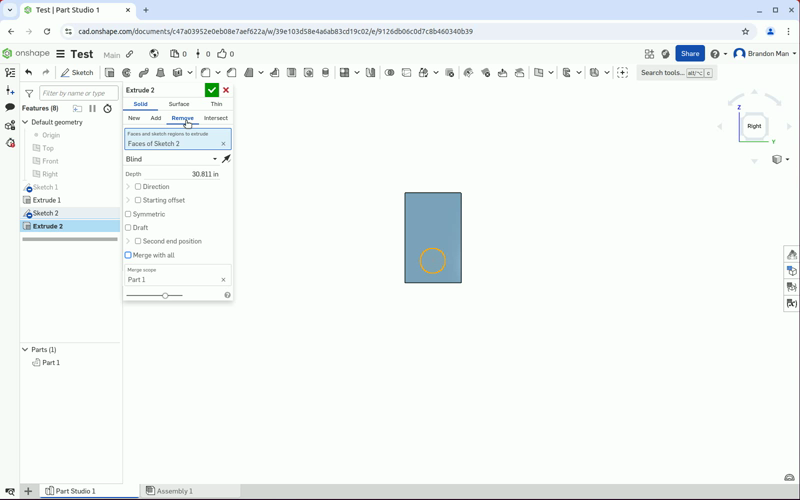
key(space)
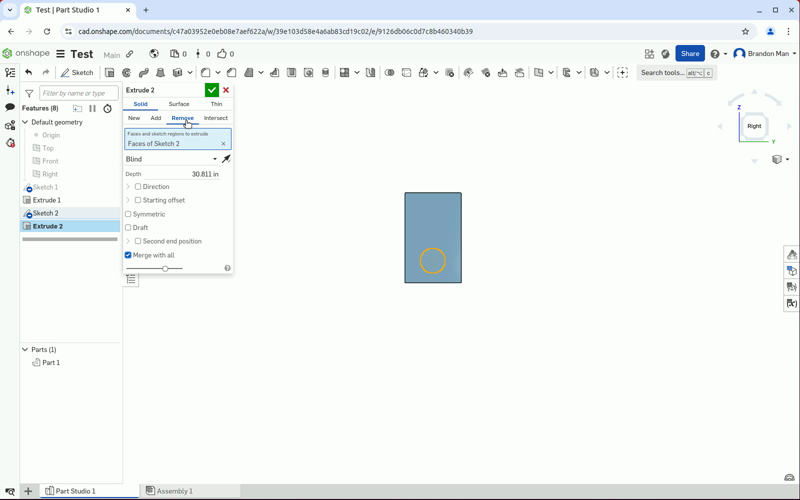
key(enter)
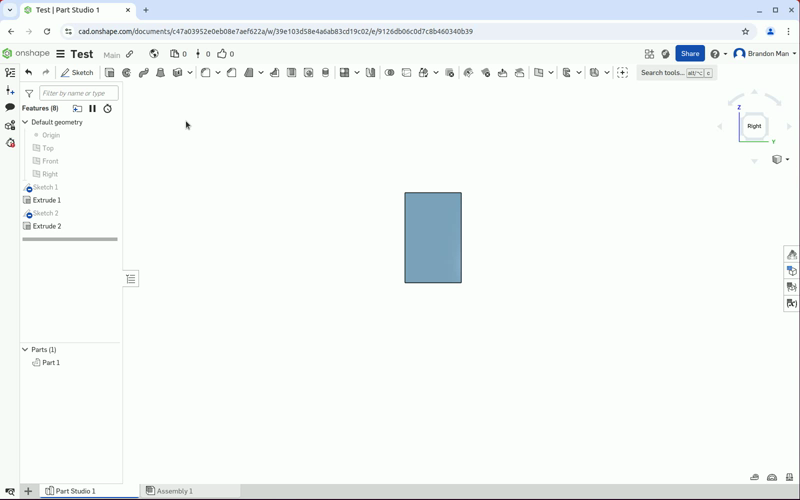
key(shift+h)
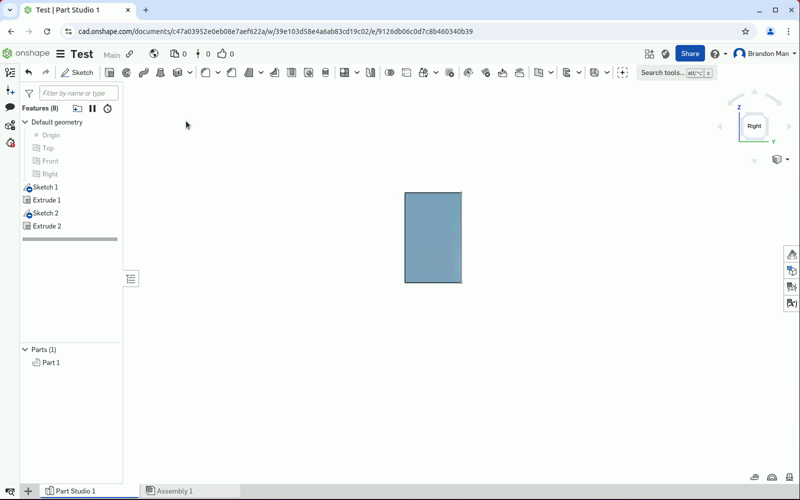
key(shift+h)
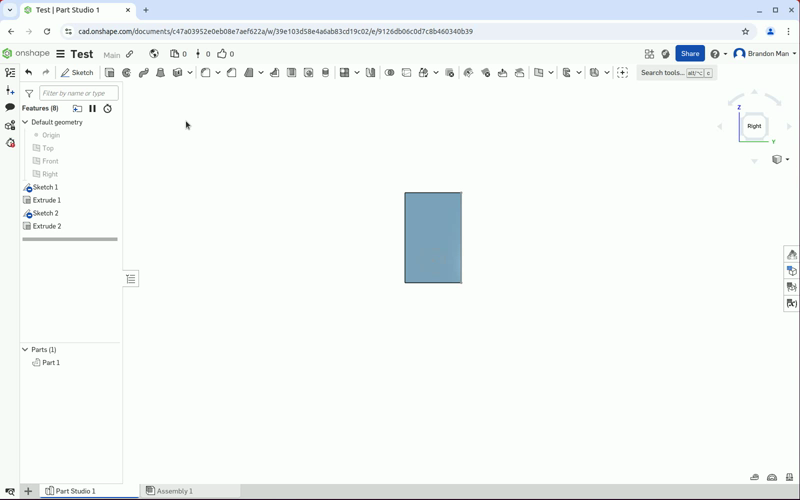
key(shift+7)
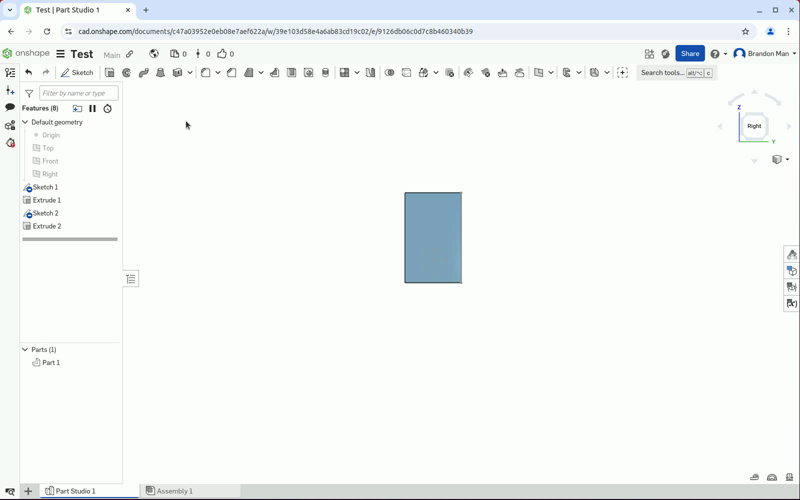
key(right, 2)
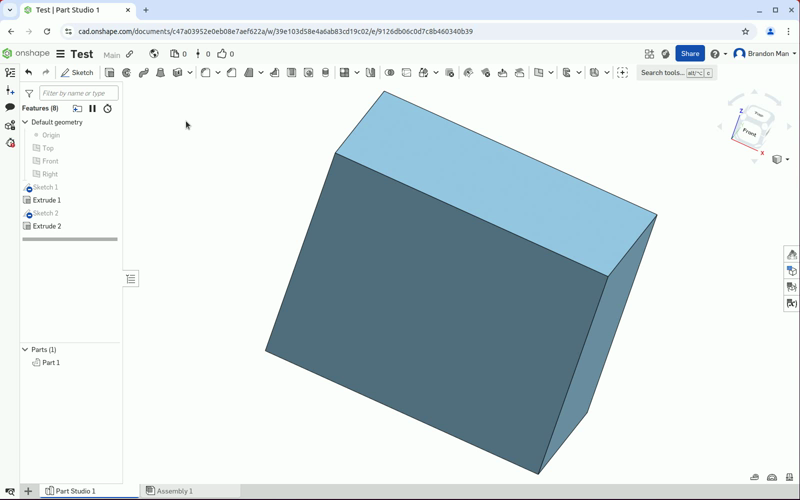
key(down, 2)
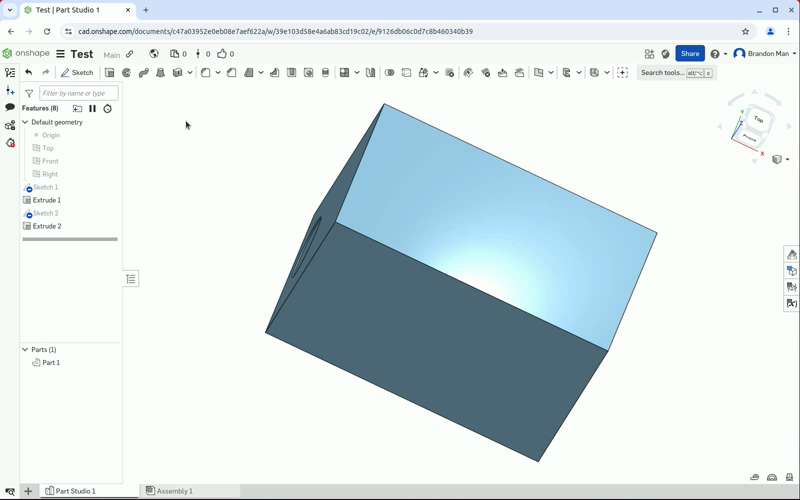
key(up, 2)
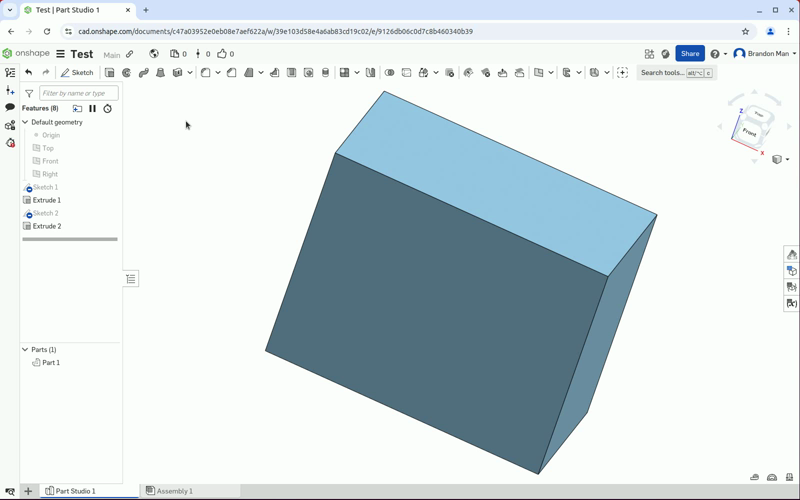
key(left, 2)
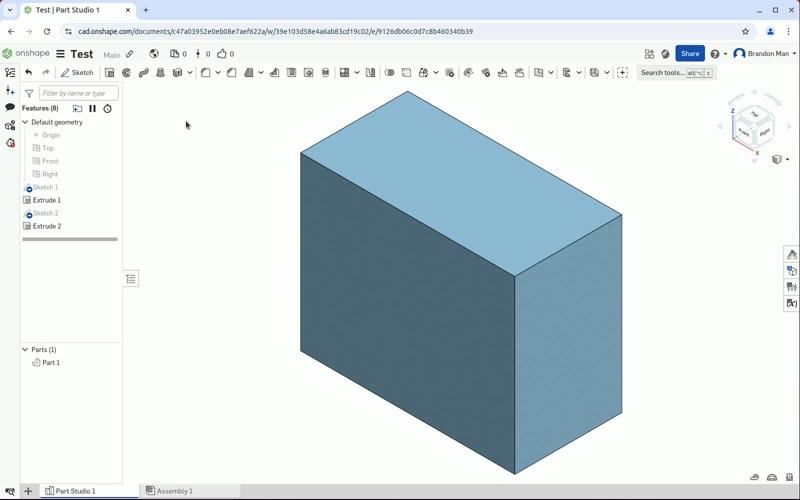
mouse_move(73, 189)
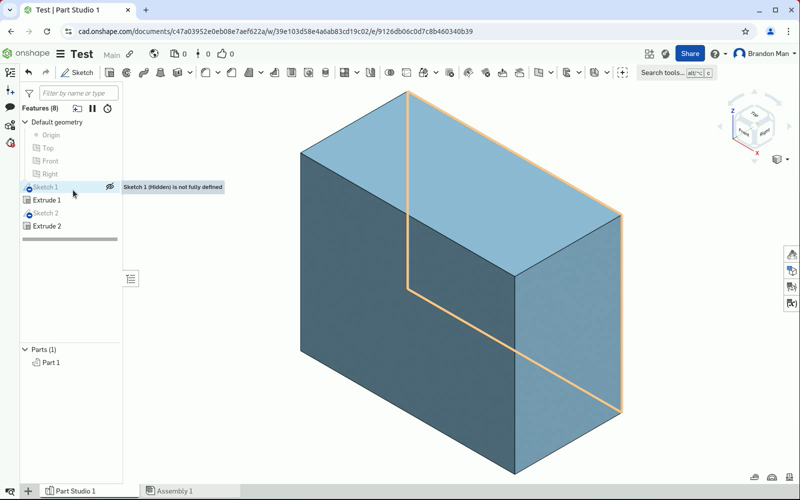
click(73, 189)